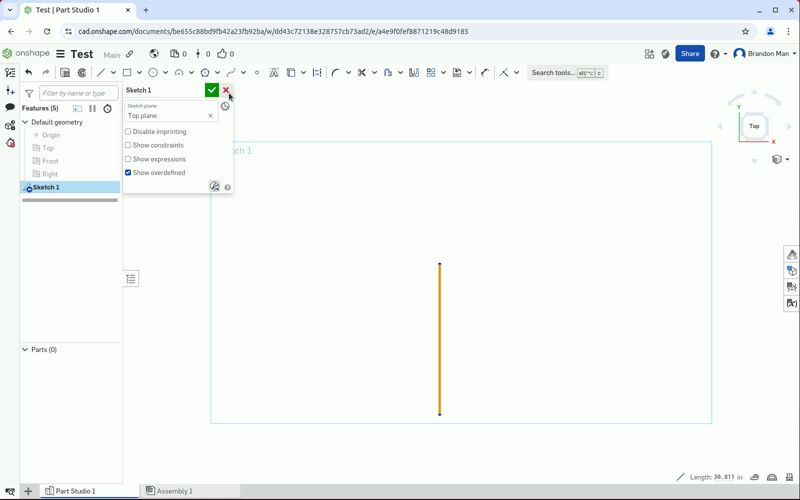
key(shift+h)
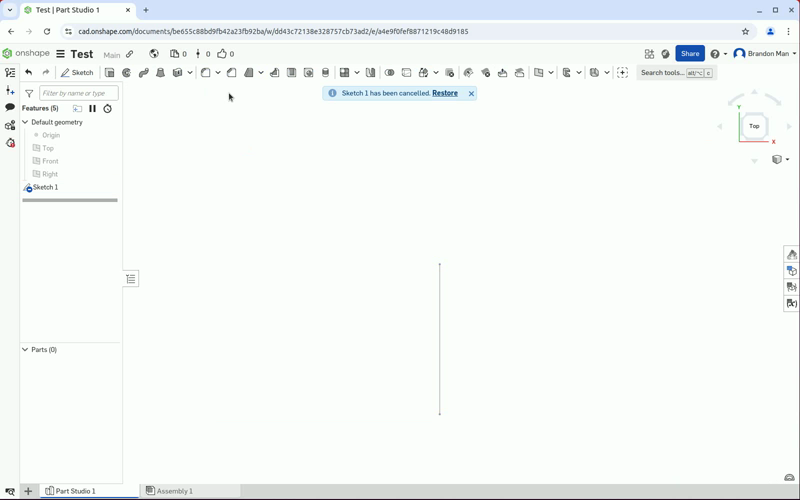
key(shift+s)
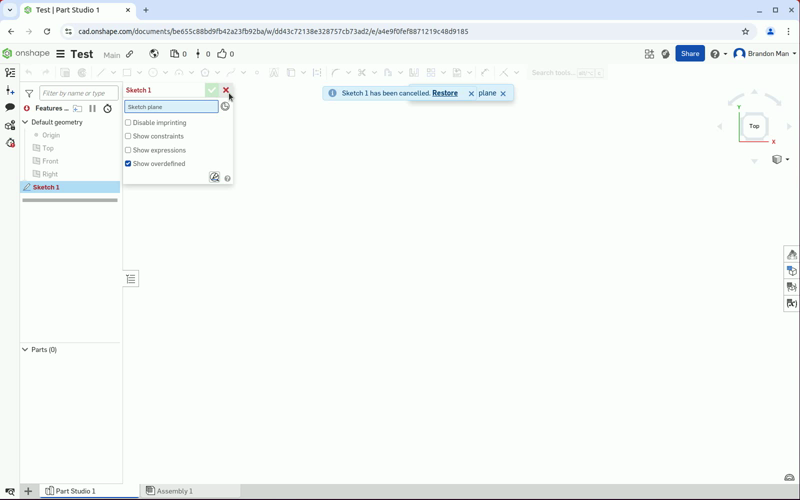
mouse_move(73, 150)
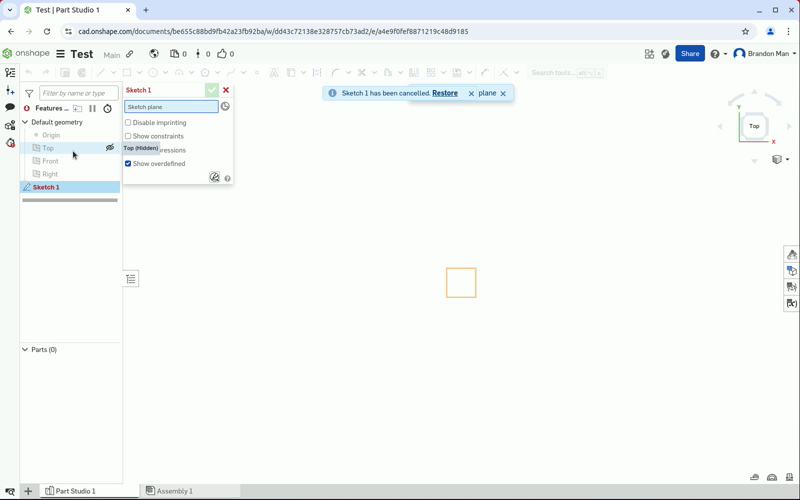
click(73, 150)
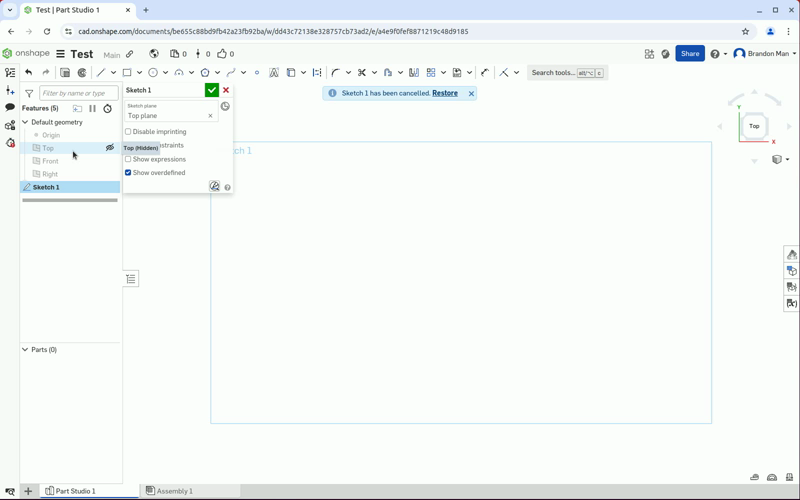
mouse_move(73, 352)
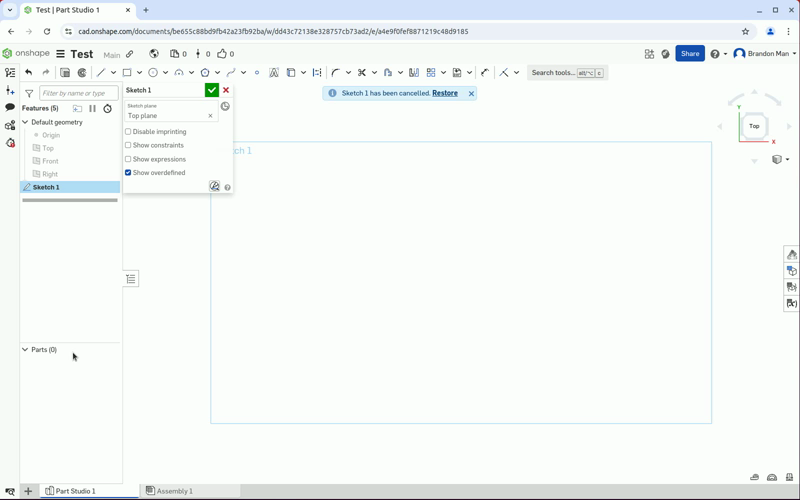
key(y)
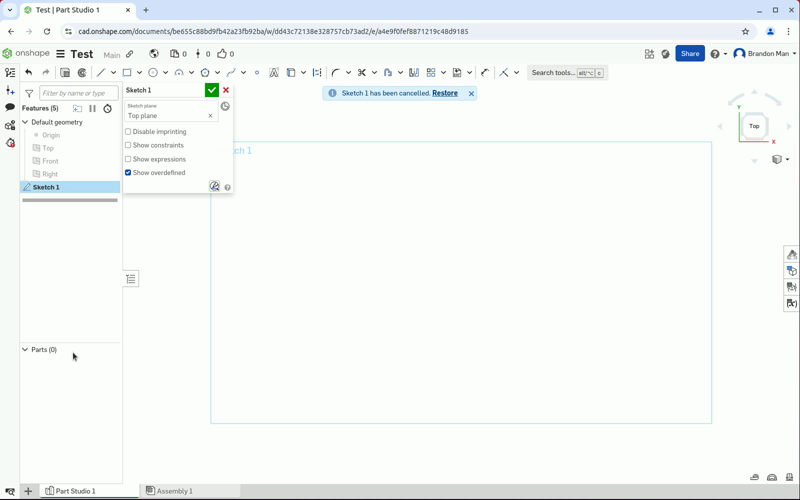
key(c)
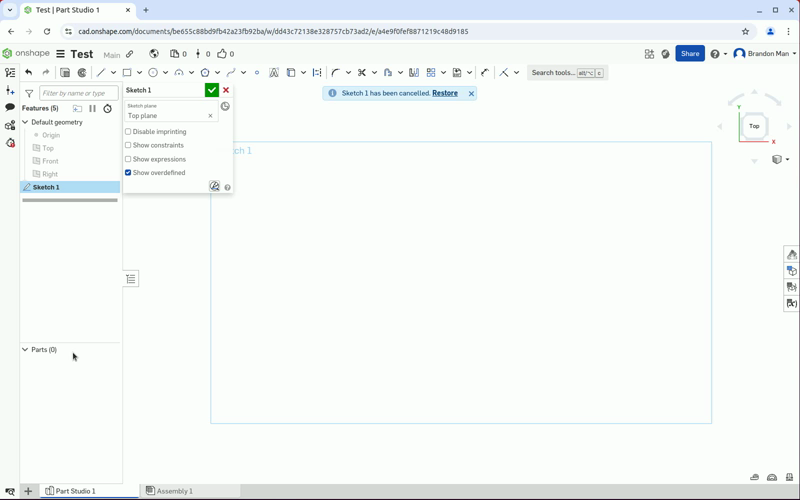
key_down(shift)
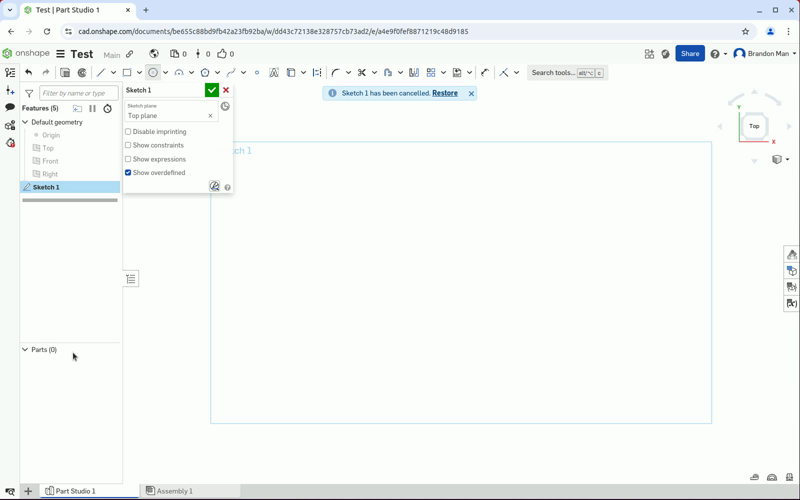
mouse_move(461, 282)
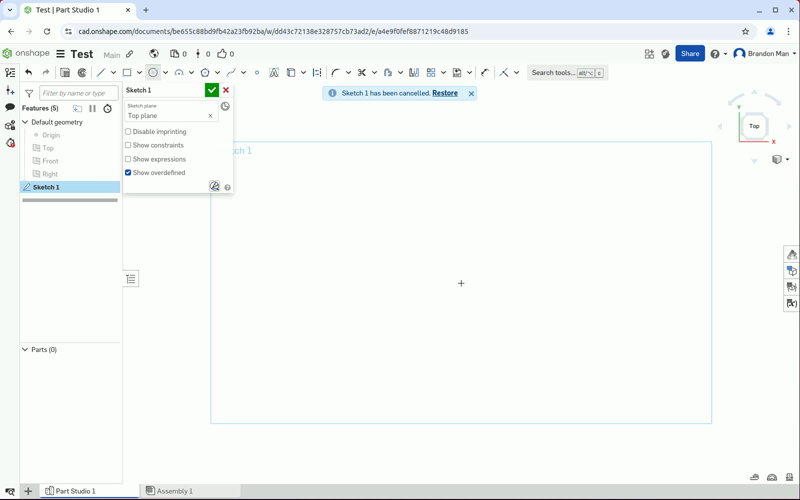
click(461, 282)
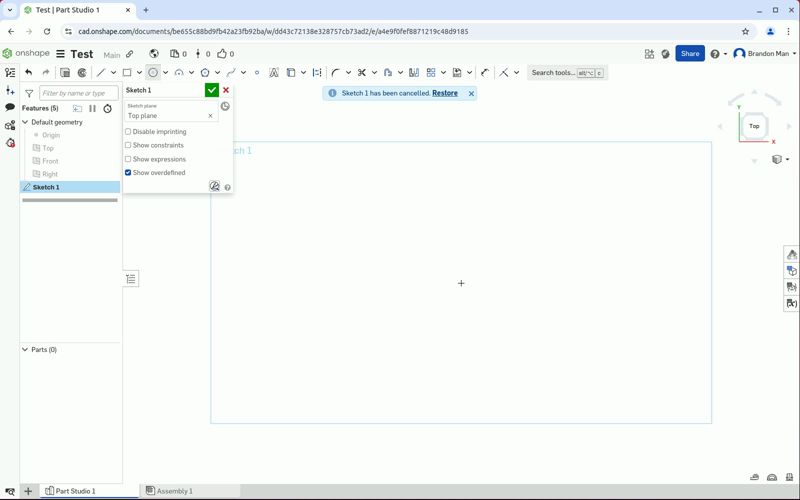
key_up(shift)
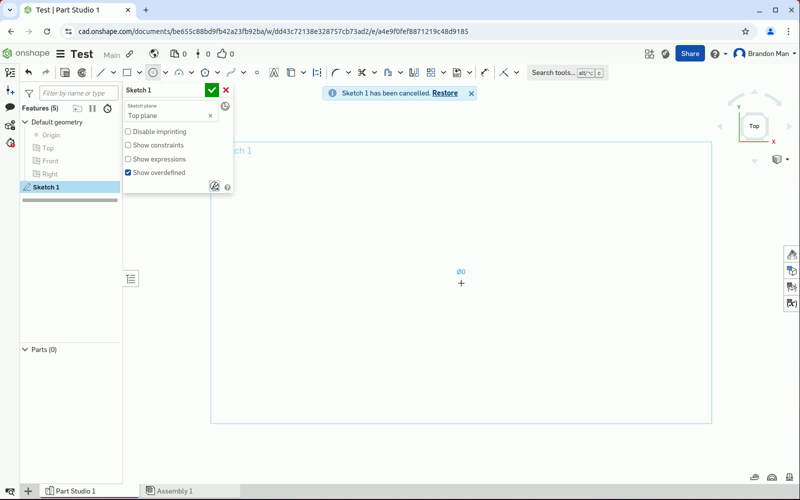
mouse_move(552, 282)
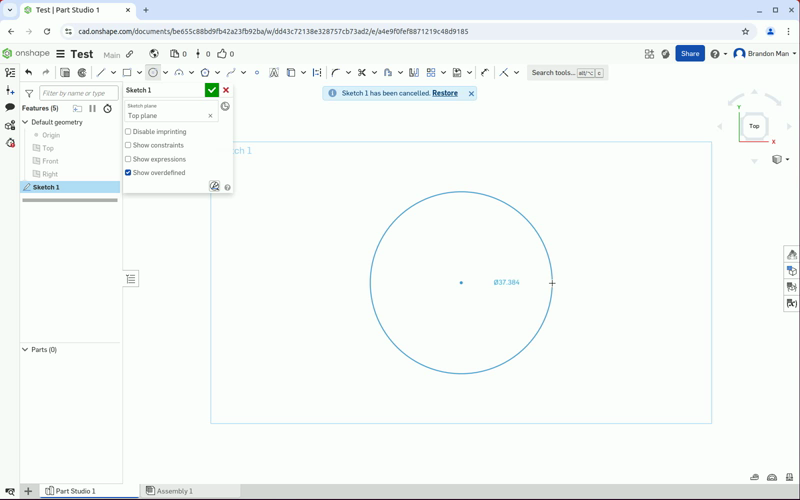
click(552, 282)
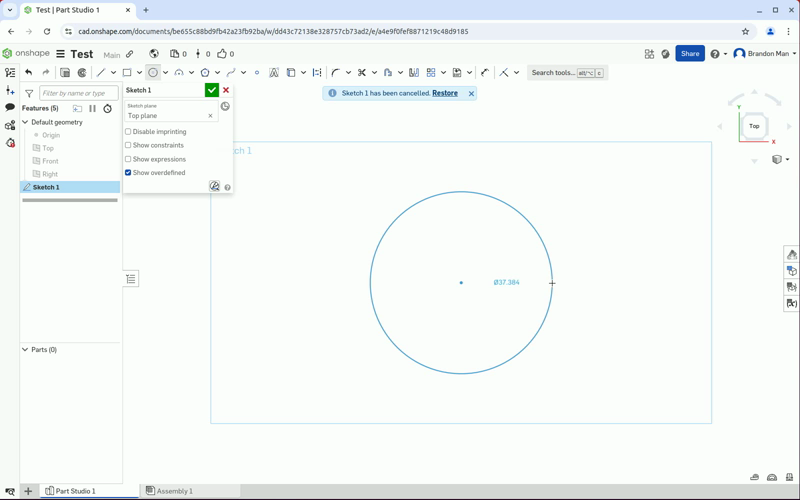
key(esc)
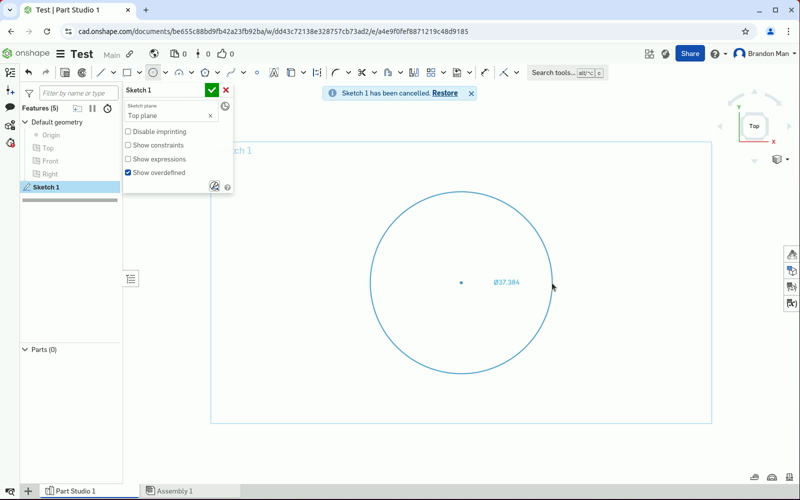
mouse_move(463, 327)
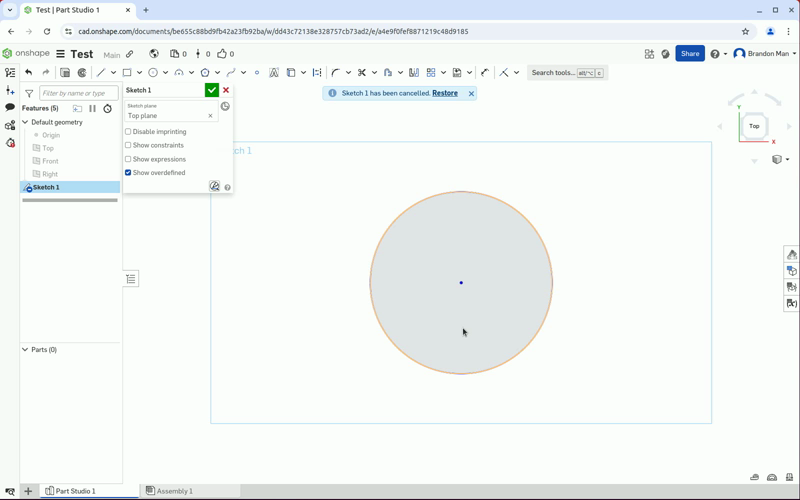
click(463, 327)
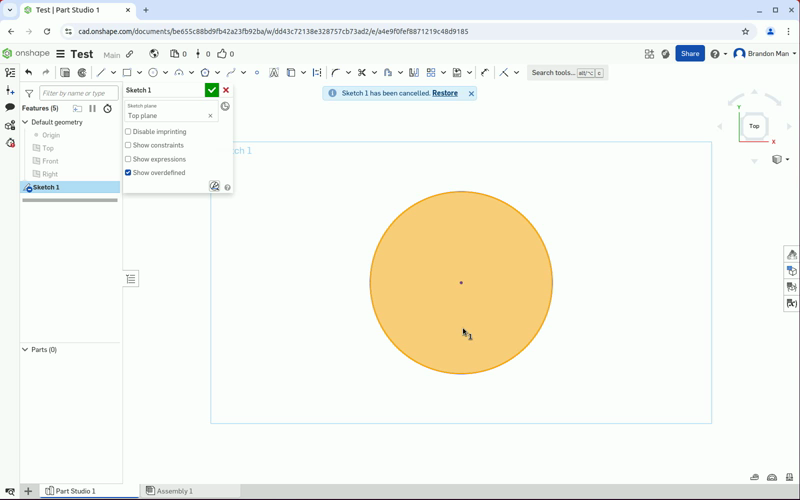
mouse_move(73, 352)
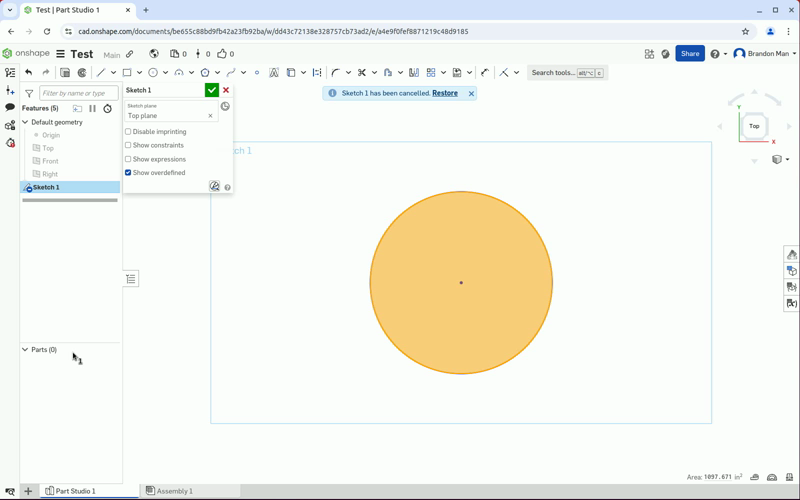
key(shift+y)
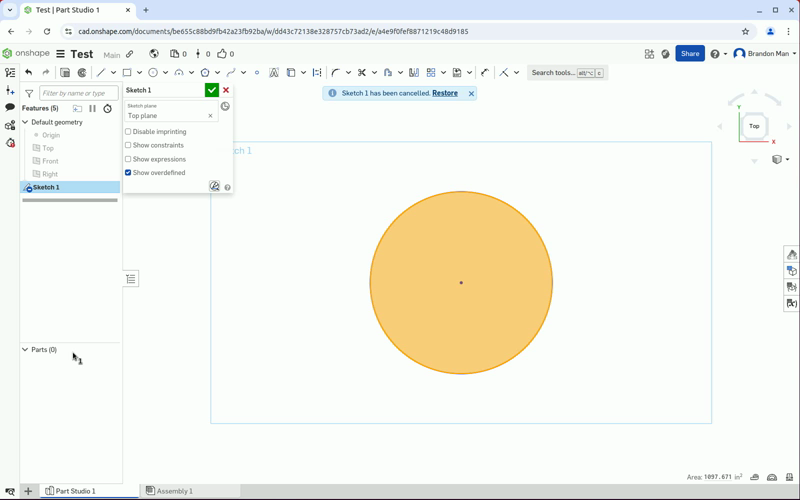
key(shift+e)
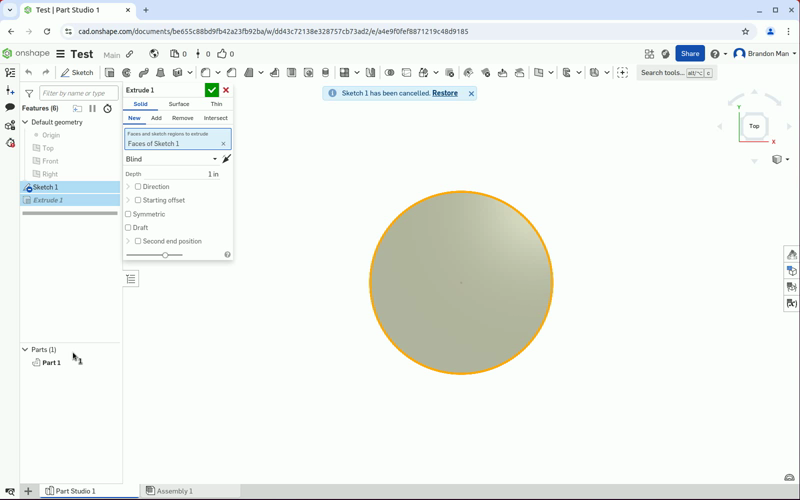
mouse_move(143, 106)
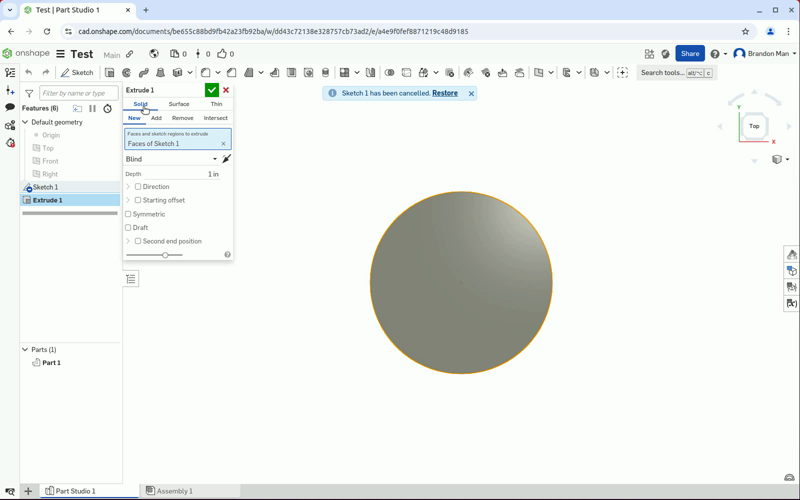
click(143, 106)
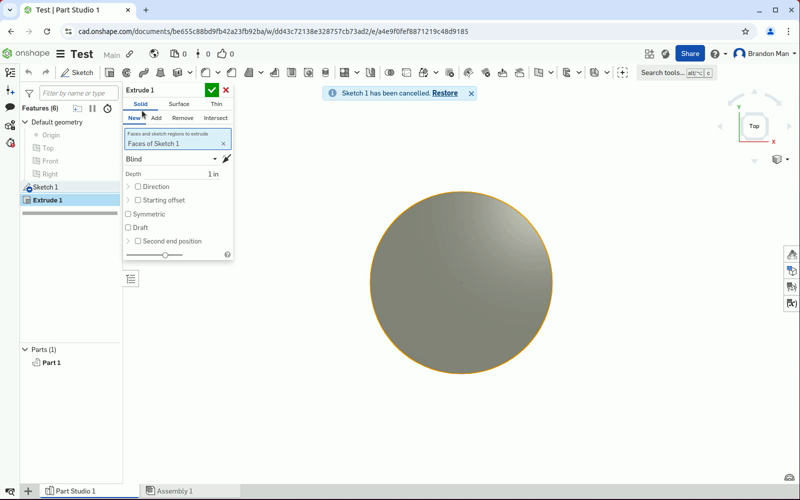
mouse_move(137, 120)
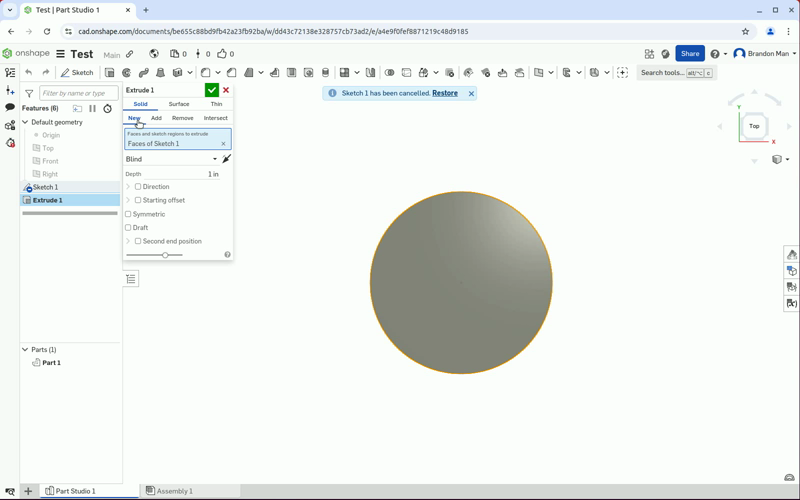
click(137, 120)
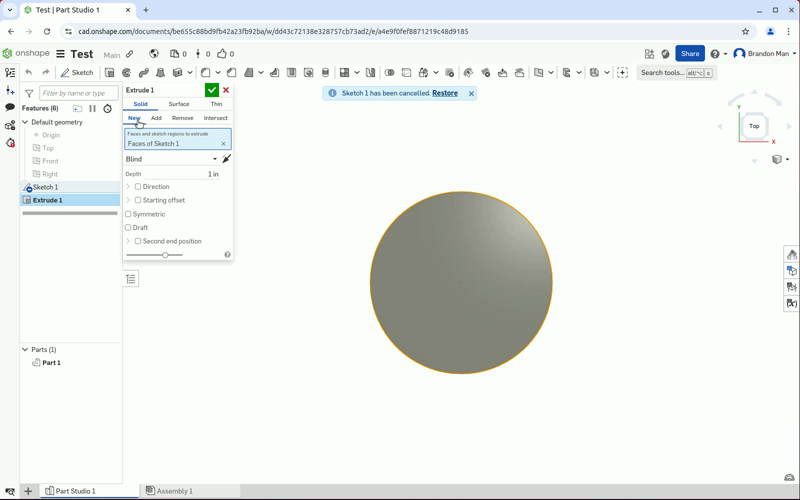
key(tab, 4)
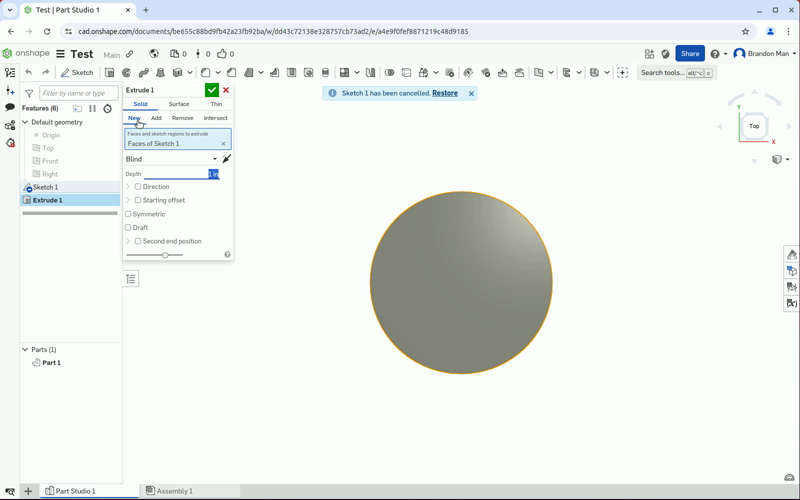
text(4.574)
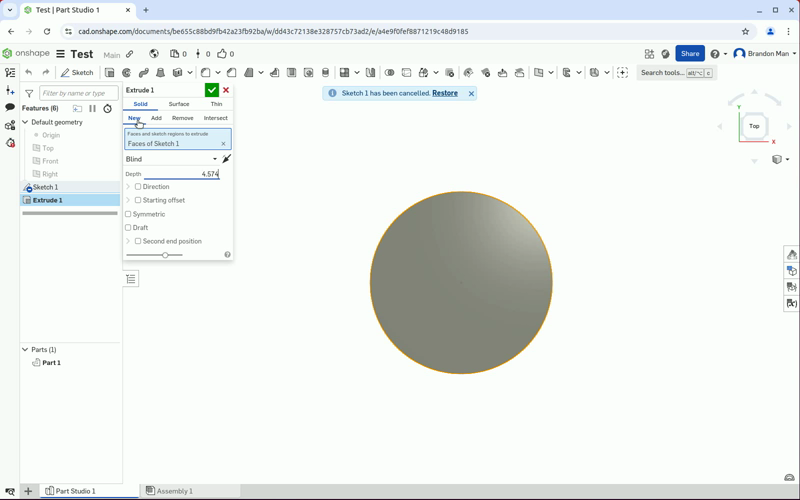
key(enter)
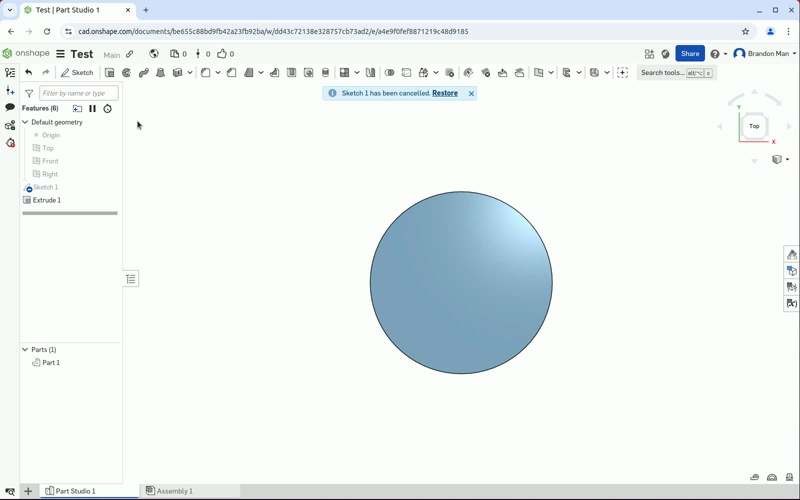
key(shift+h)
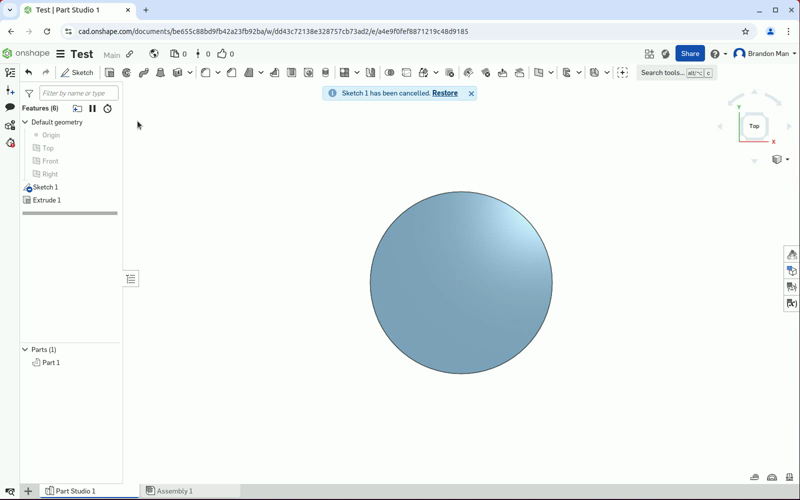
key(shift+h)
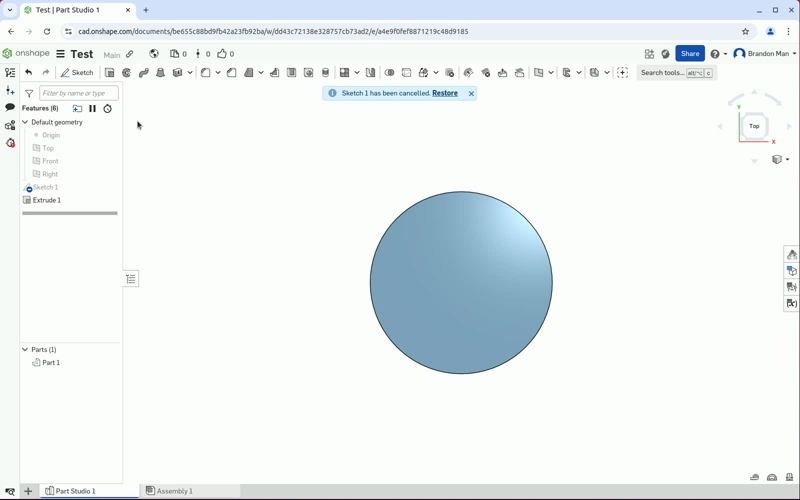
mouse_move(73, 189)
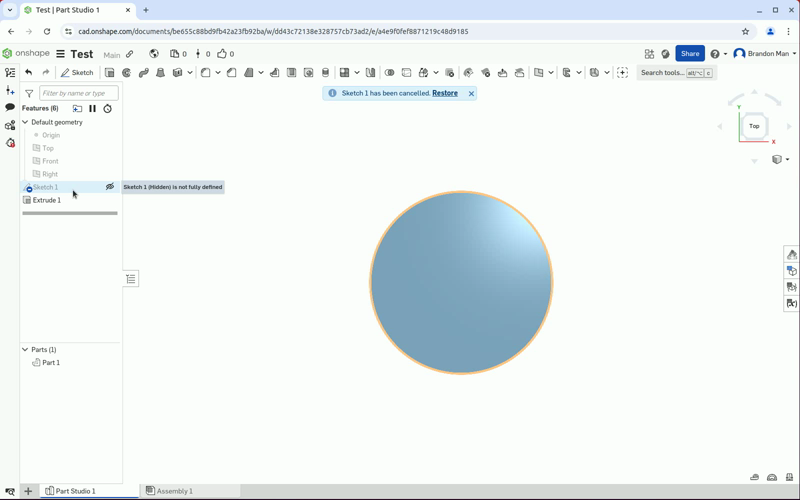
click(73, 189)
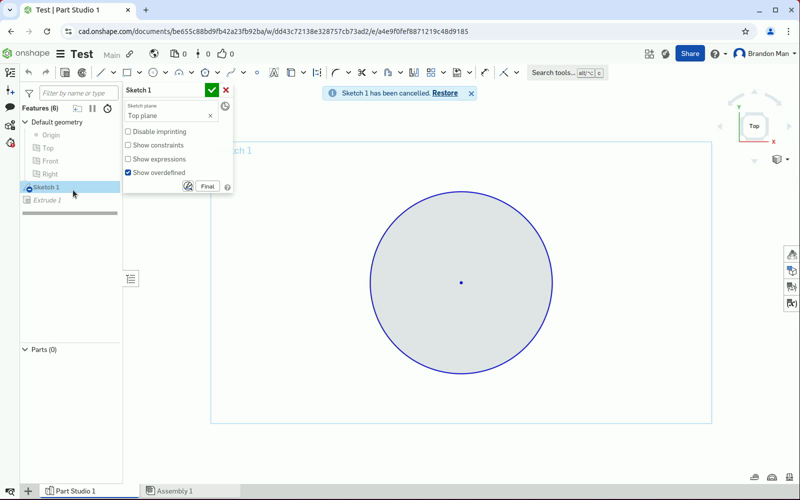
mouse_move(229, 92)
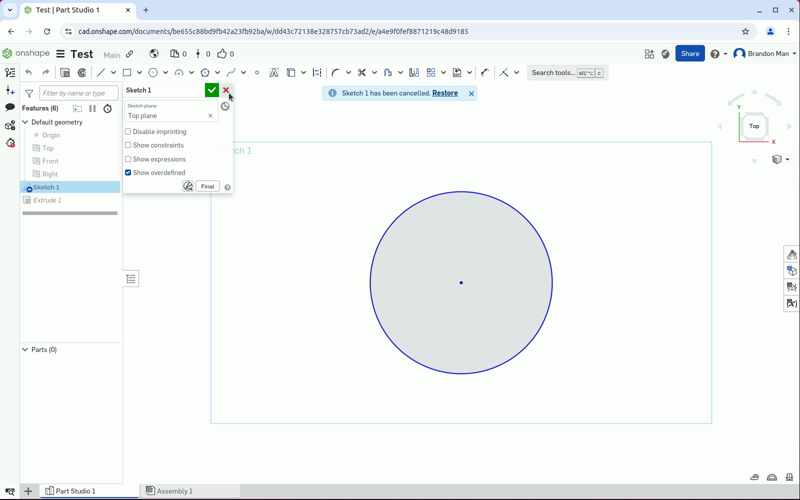
click(229, 92)
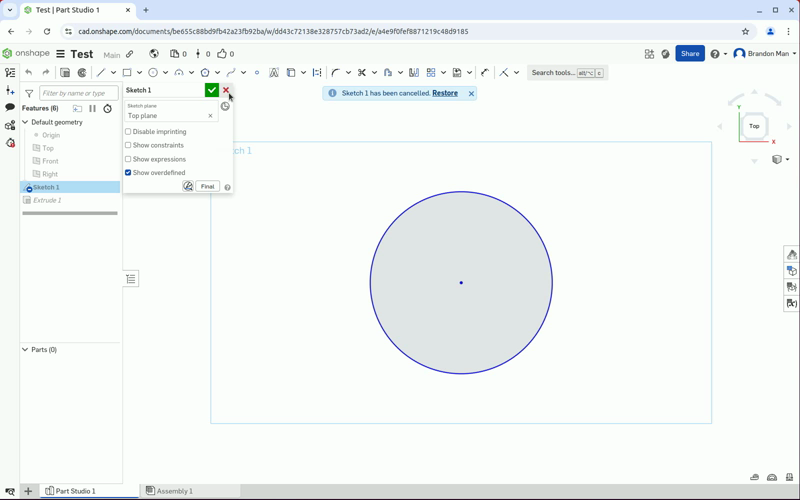
key(shift+s)
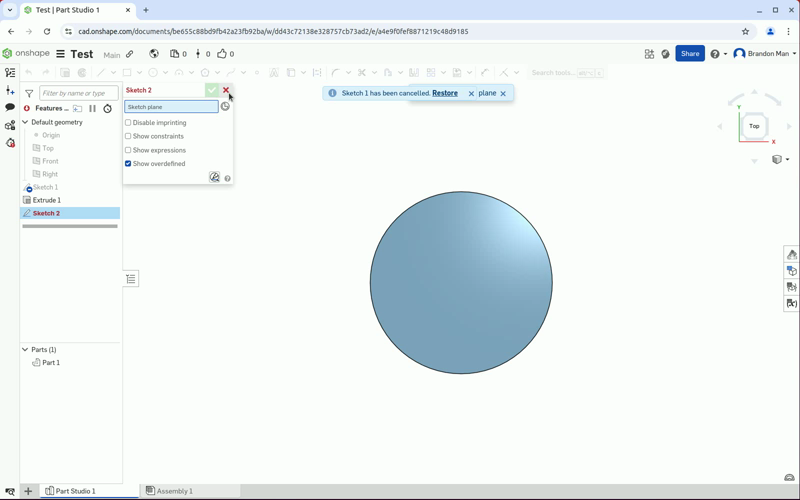
mouse_move(73, 150)
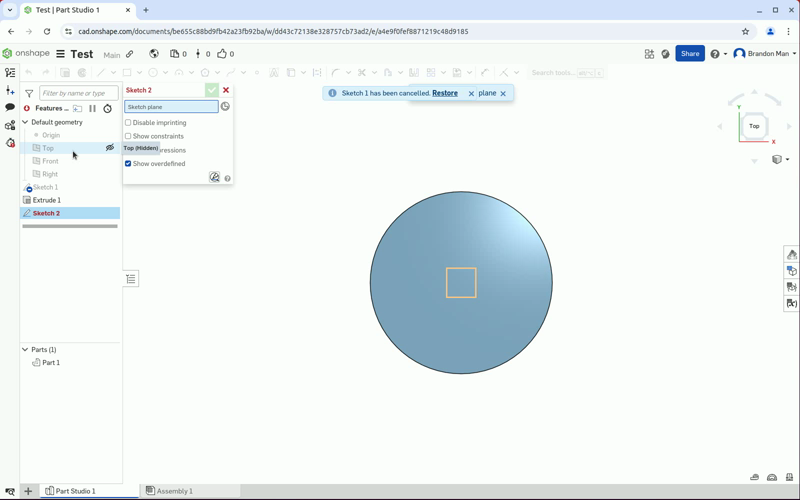
click(73, 150)
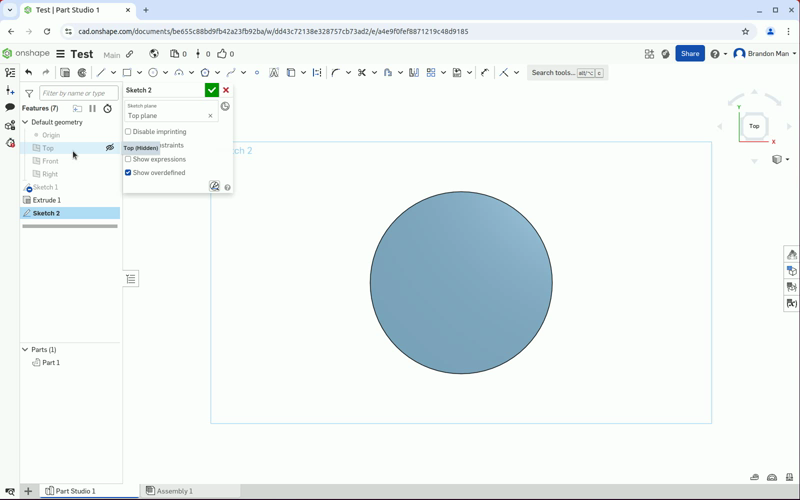
mouse_move(73, 352)
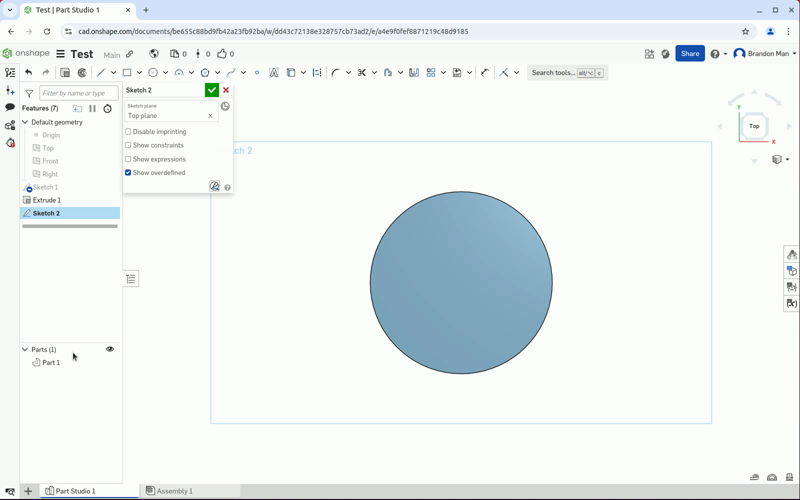
key(y)
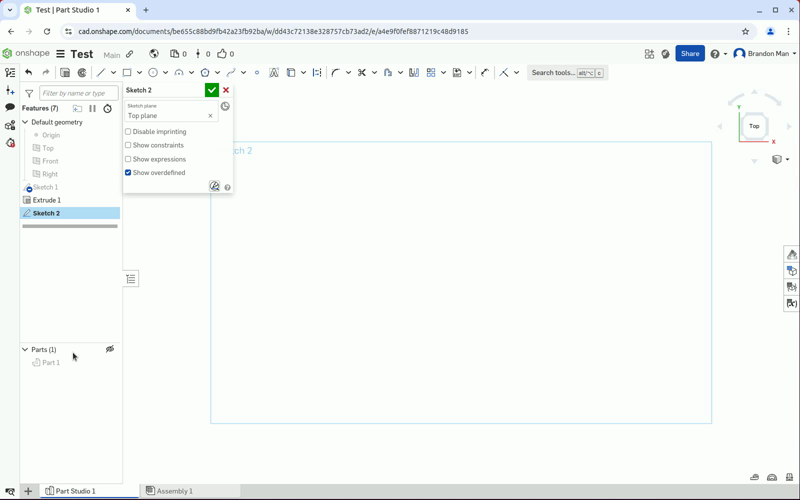
key(l)
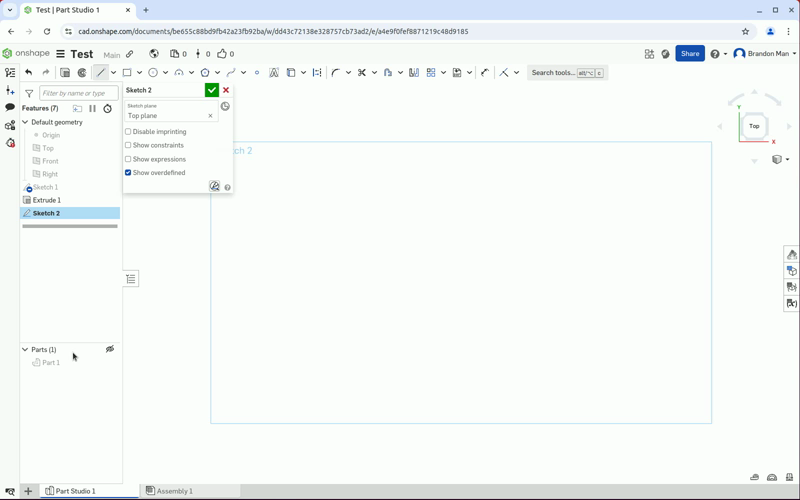
key_down(shift)
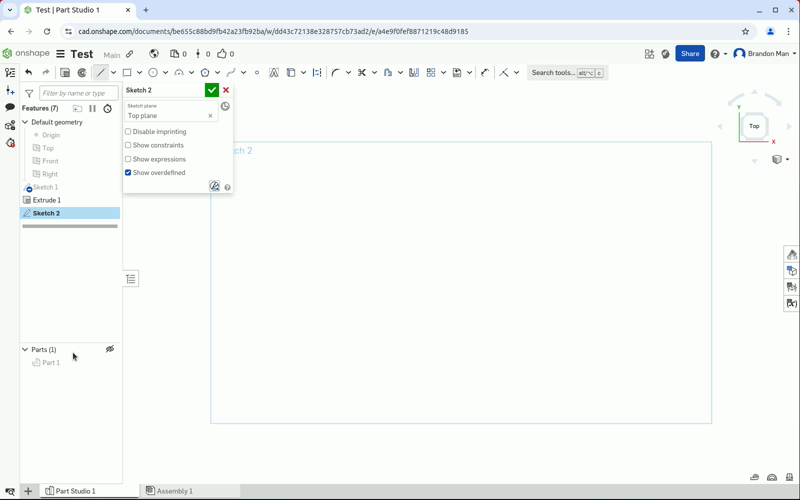
mouse_move(365, 378)
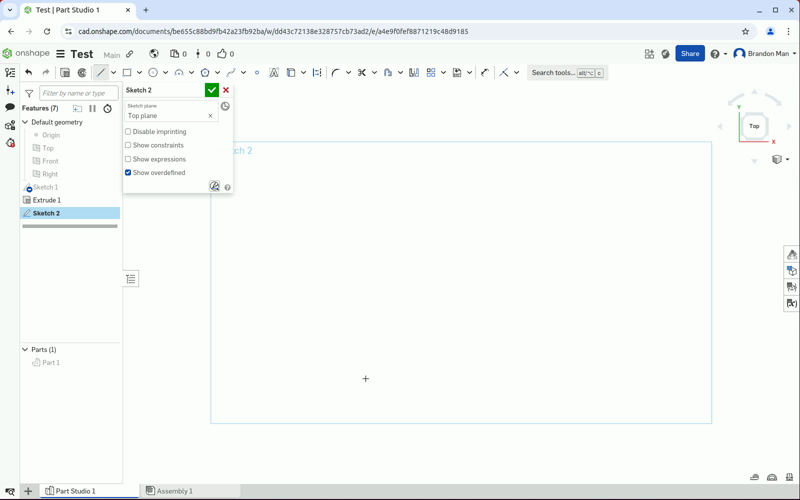
click(365, 378)
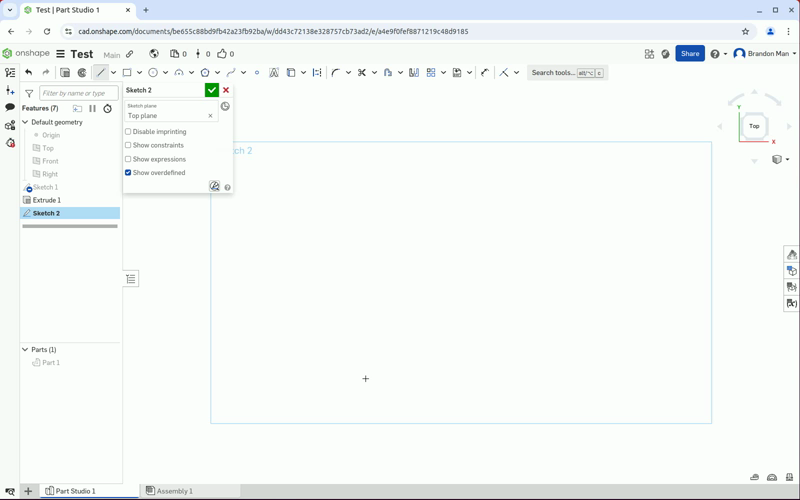
key_up(shift)
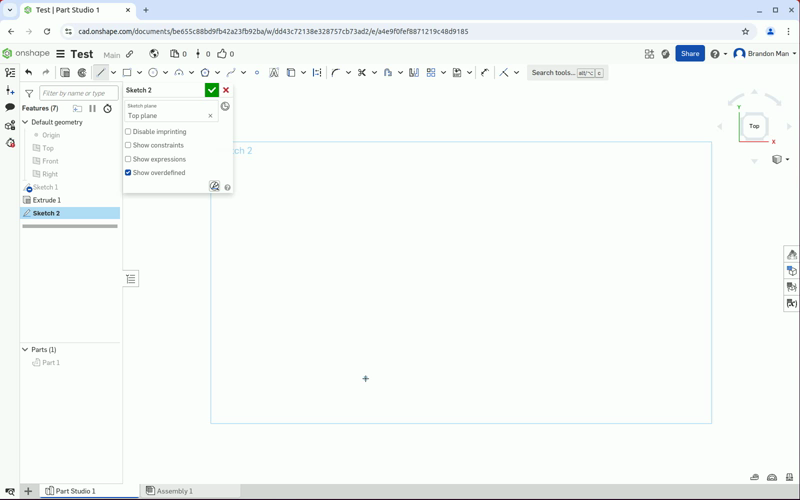
key_down(shift)
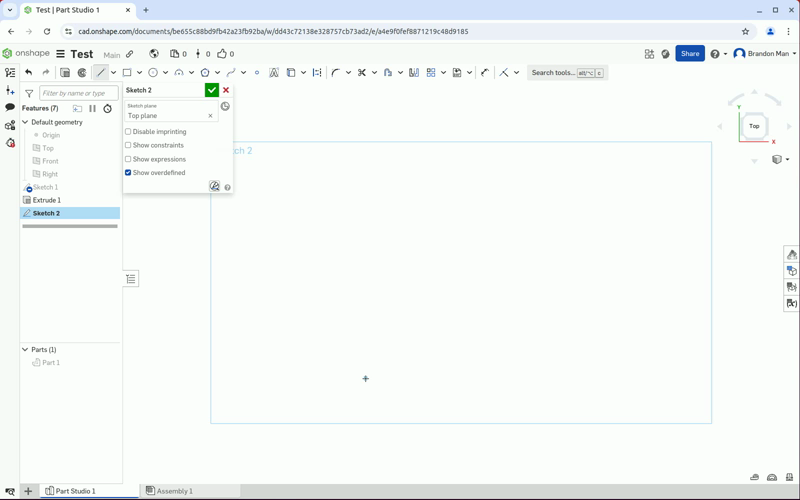
mouse_move(553, 378)
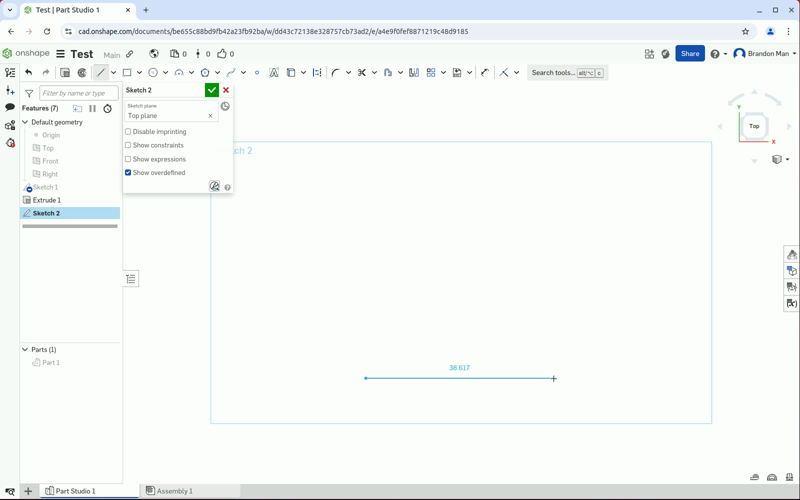
click(553, 378)
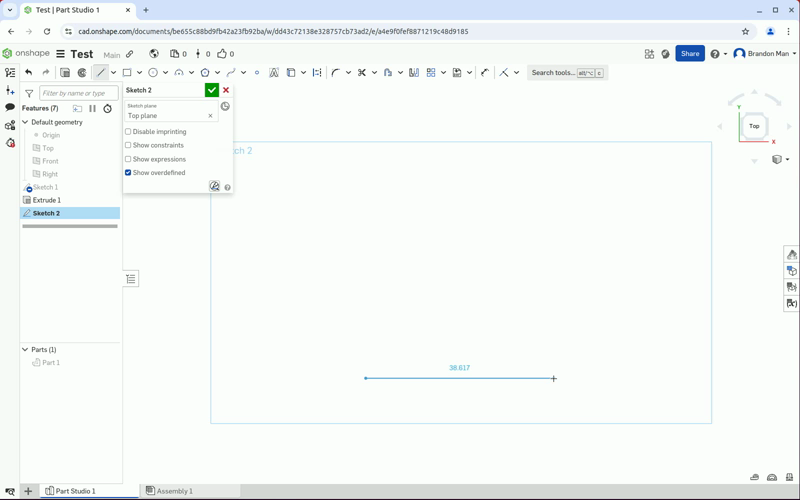
key_up(shift)
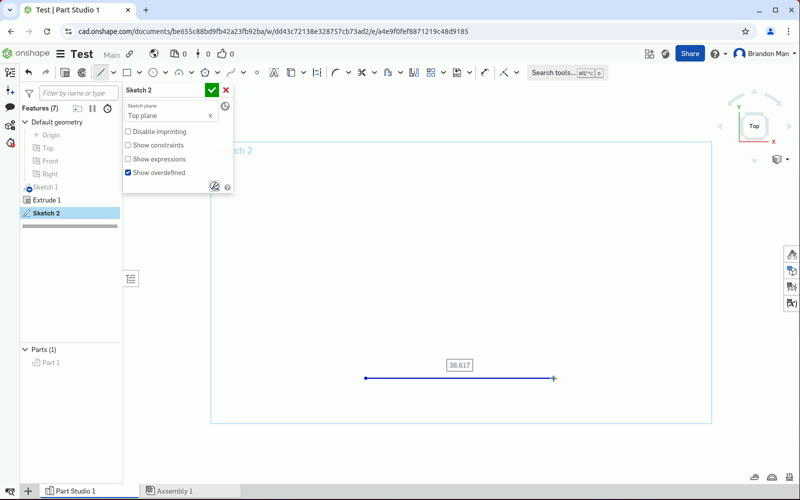
key_down(shift)
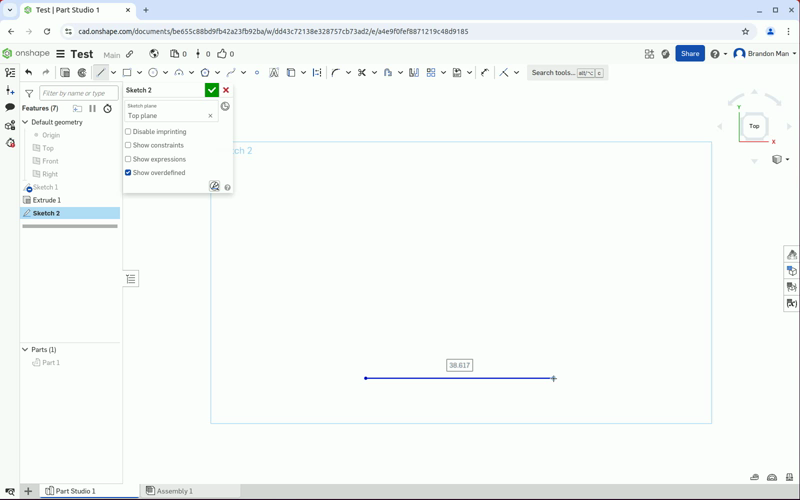
mouse_move(553, 189)
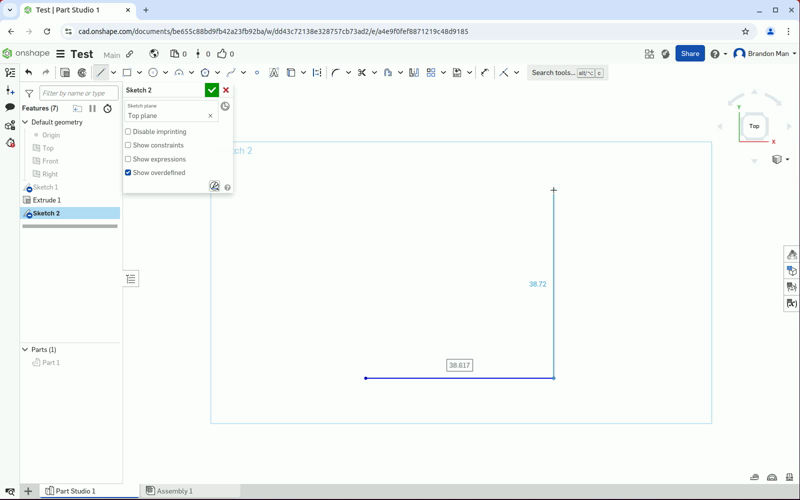
click(553, 189)
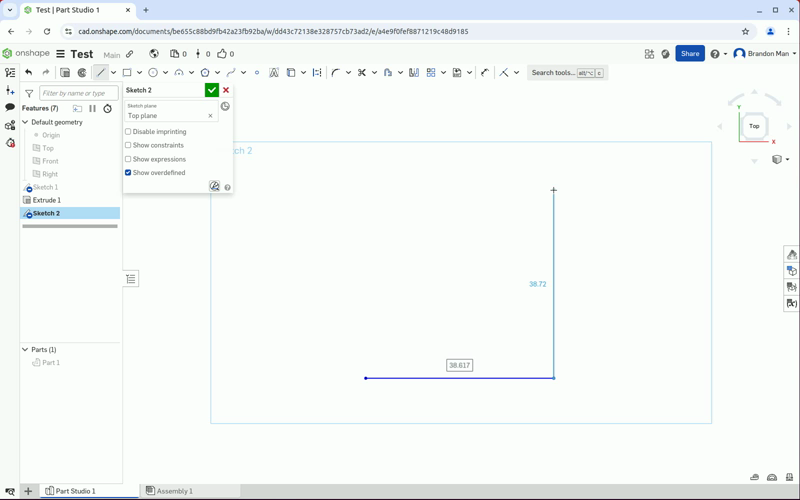
key_up(shift)
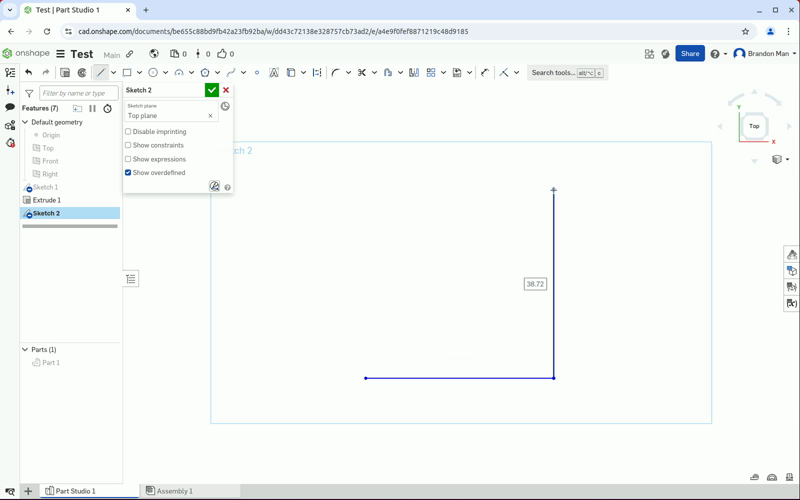
key_down(shift)
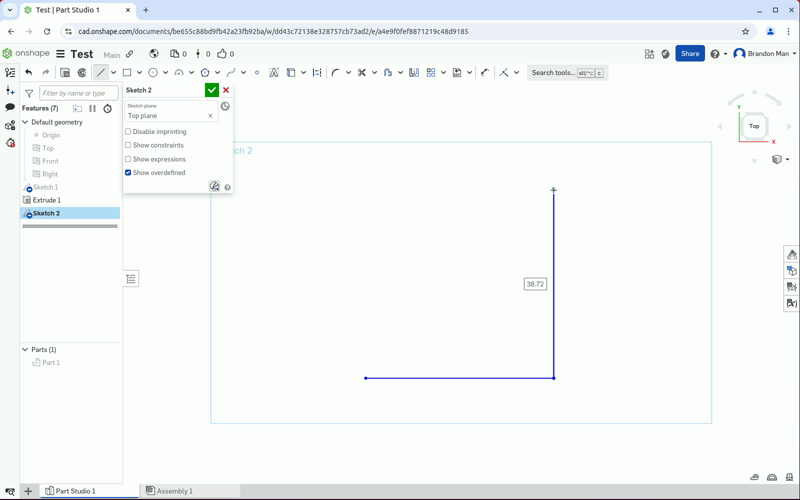
mouse_move(365, 189)
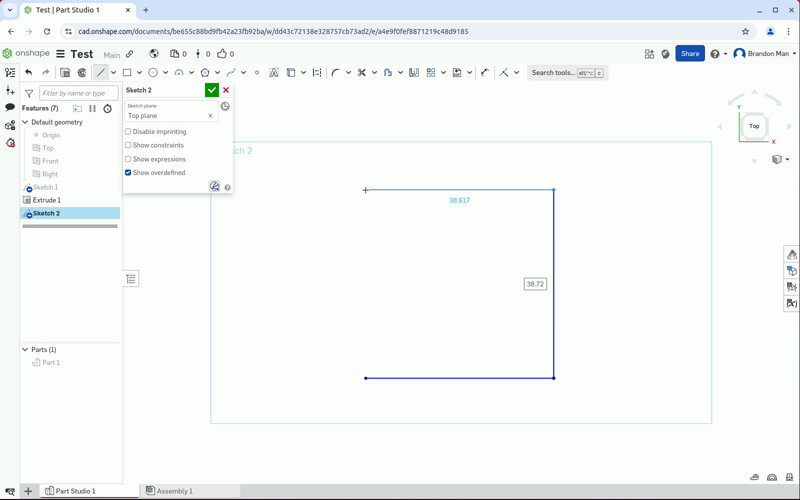
click(365, 189)
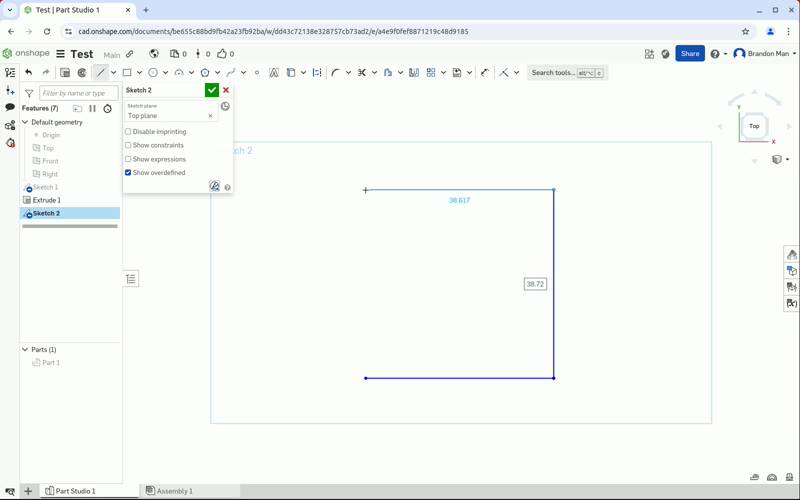
key_up(shift)
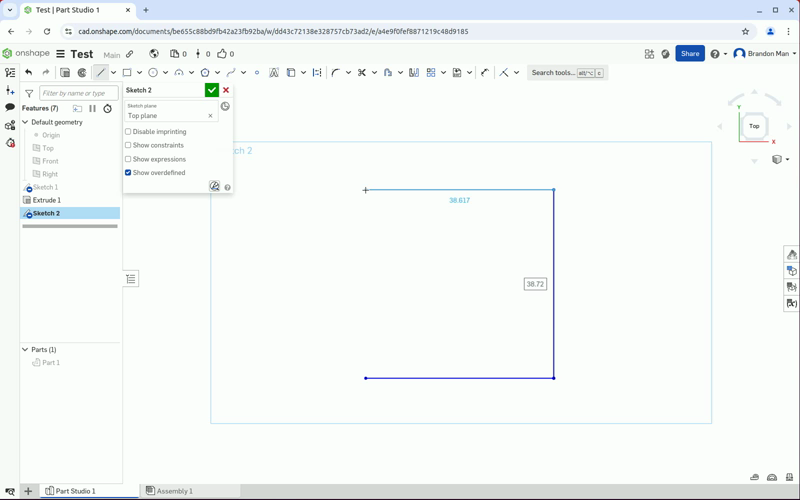
key_down(shift)
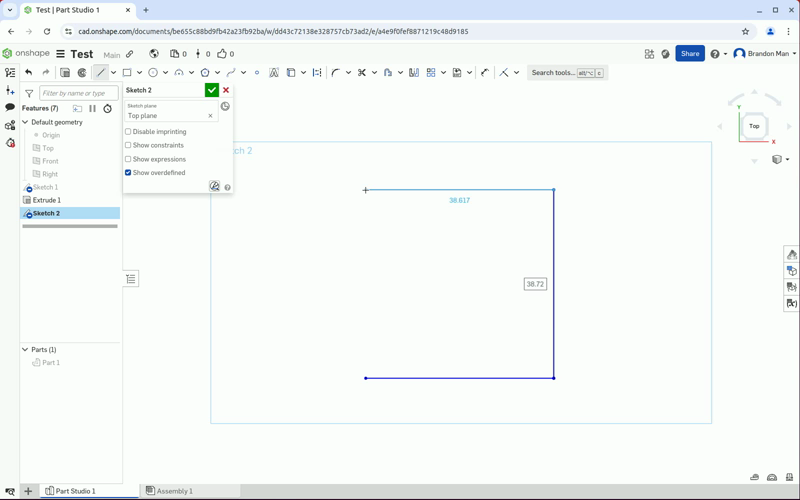
mouse_move(365, 282)
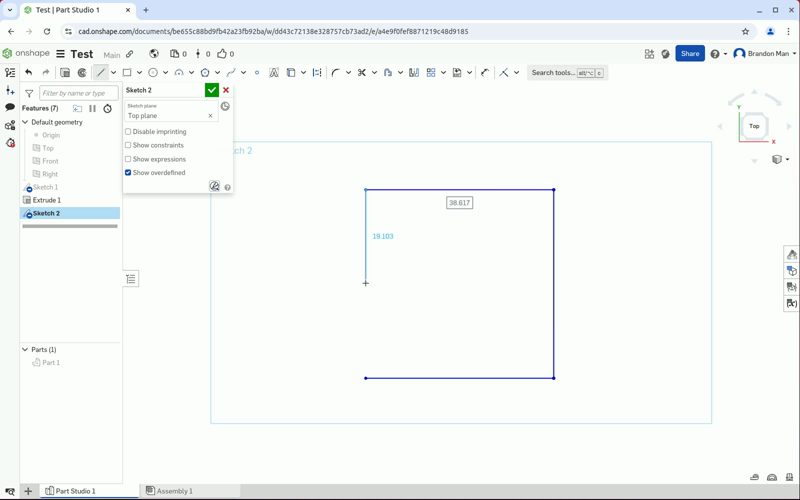
click(365, 282)
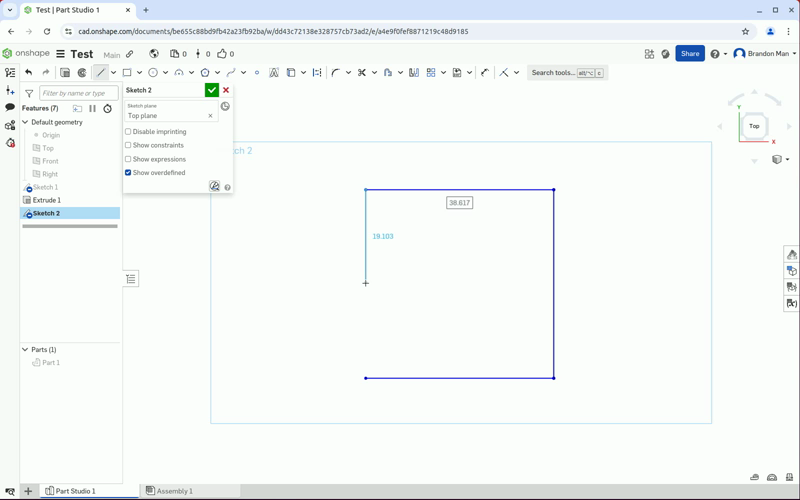
key_up(shift)
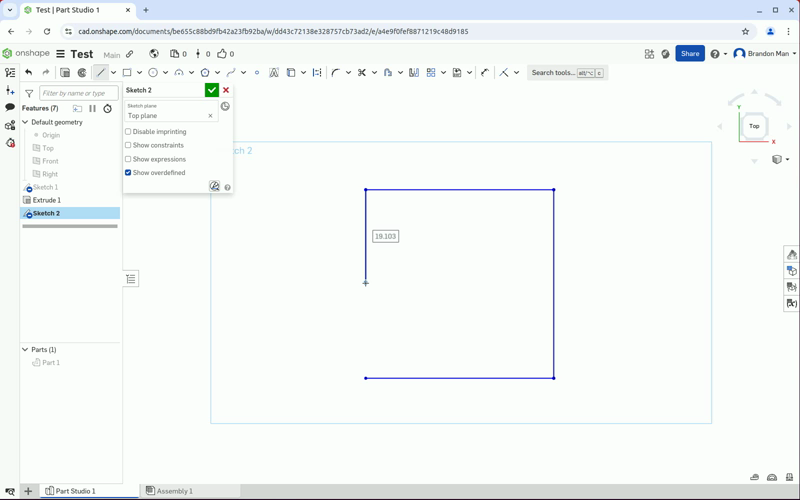
key_down(shift)
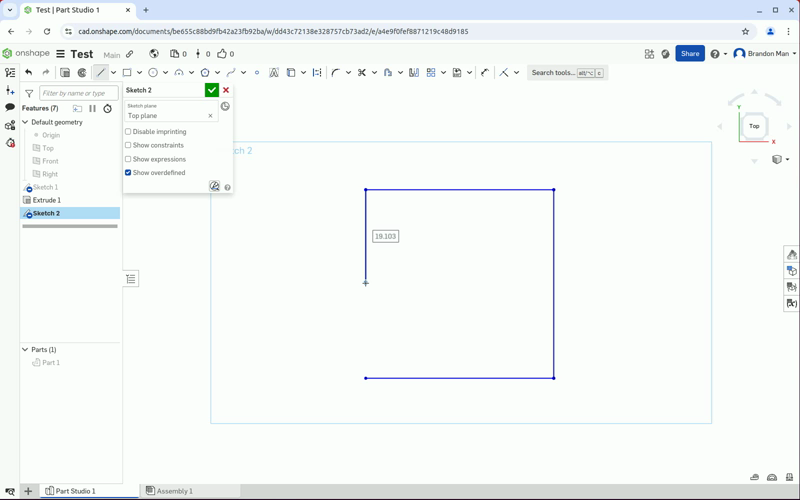
mouse_move(365, 378)
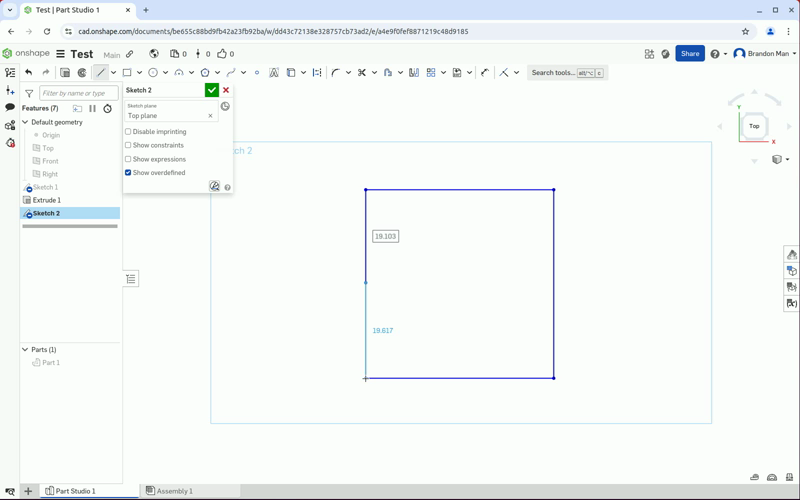
key_up(shift)
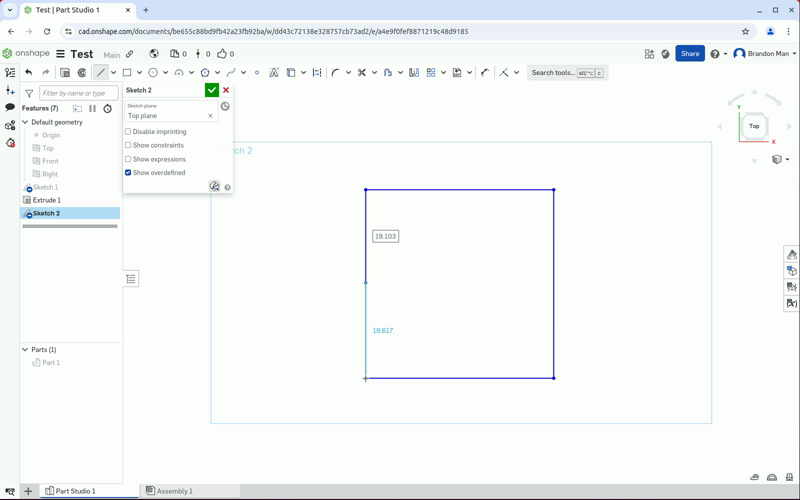
click(365, 378)
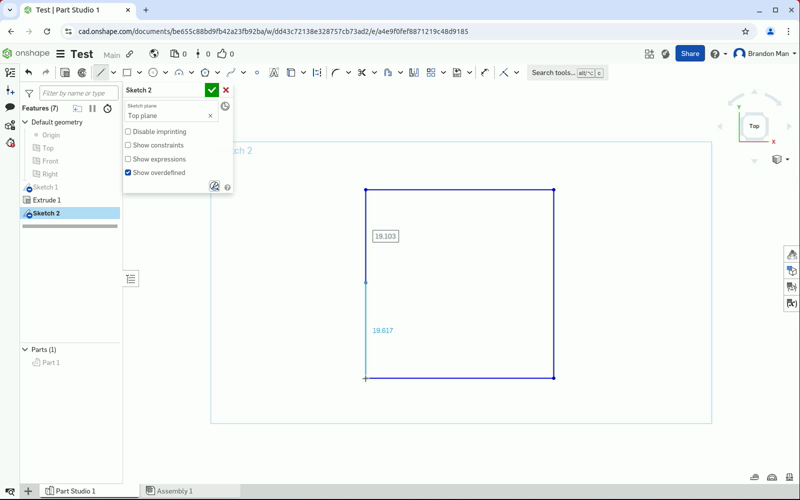
key(esc)
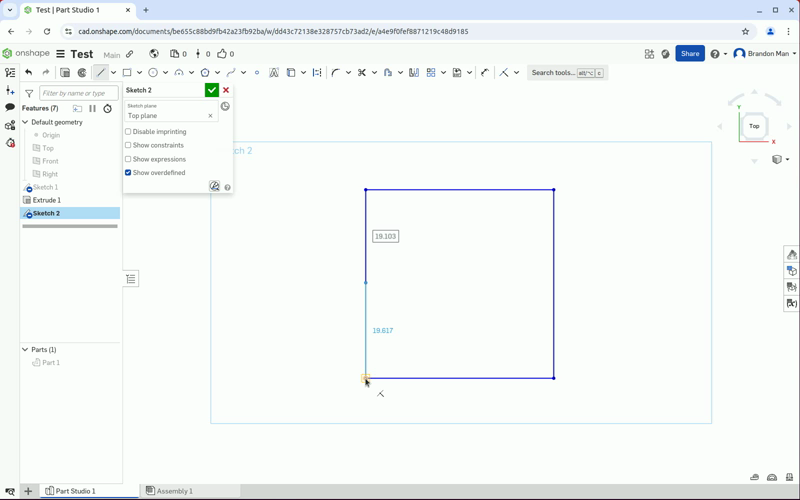
key(c)
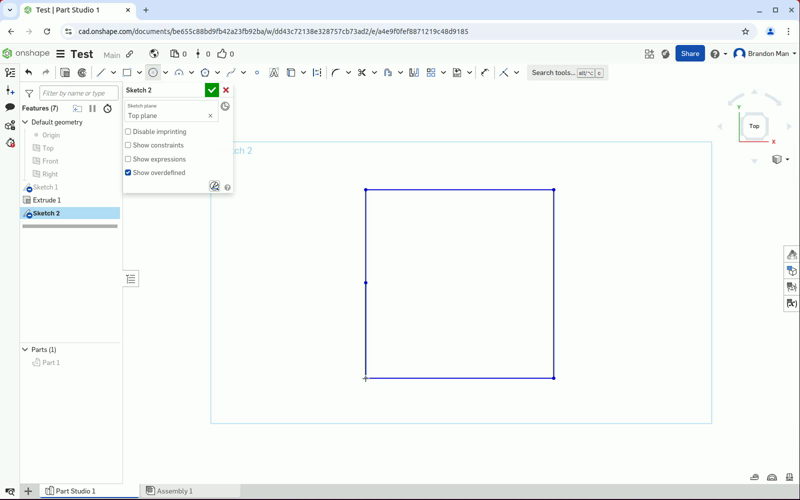
key_down(shift)
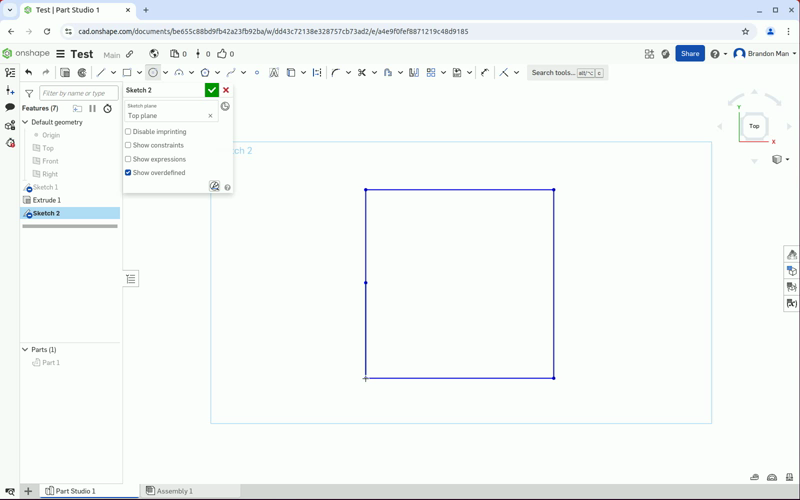
mouse_move(460, 282)
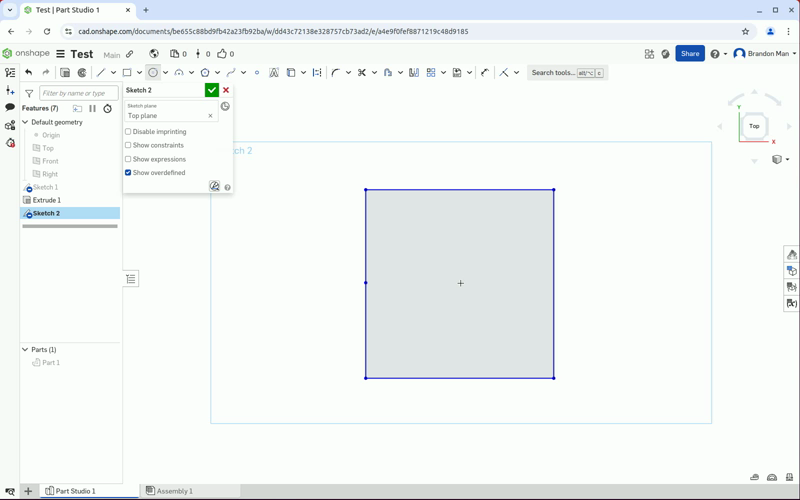
click(460, 282)
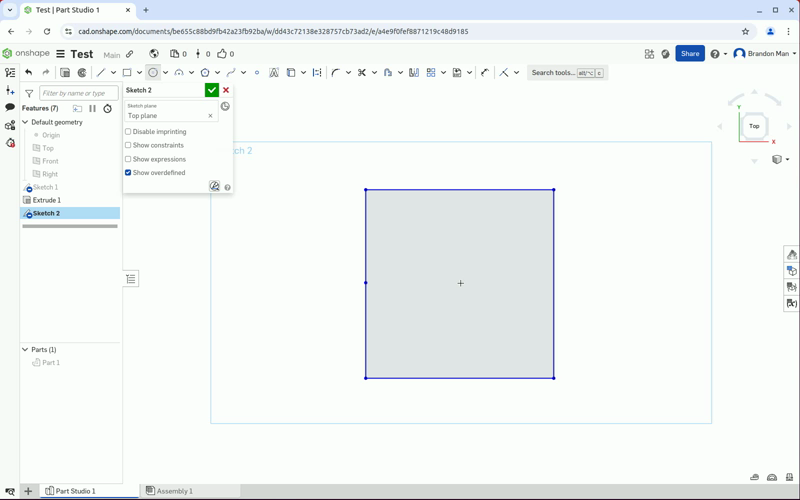
key_up(shift)
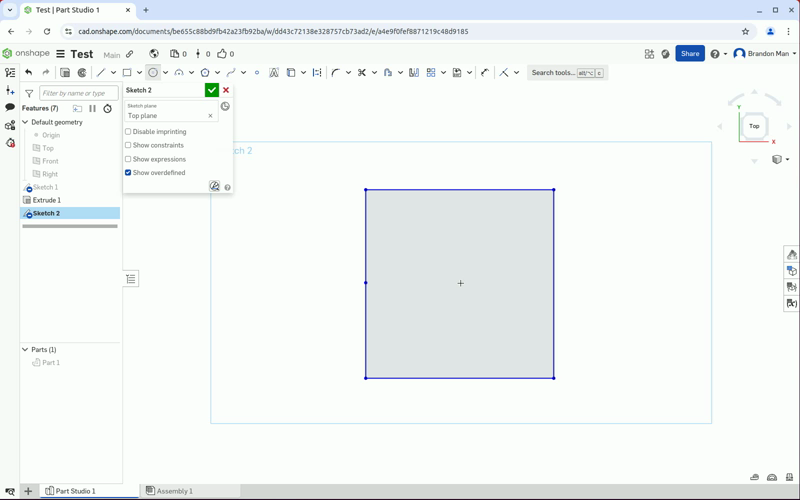
mouse_move(549, 282)
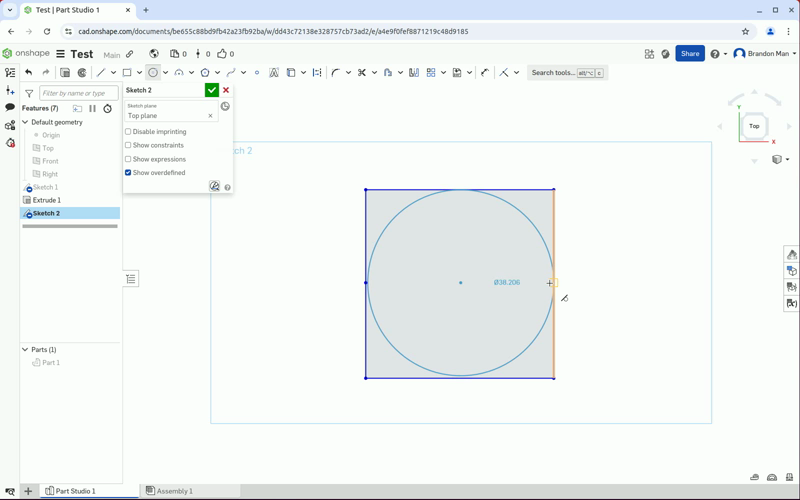
click(549, 282)
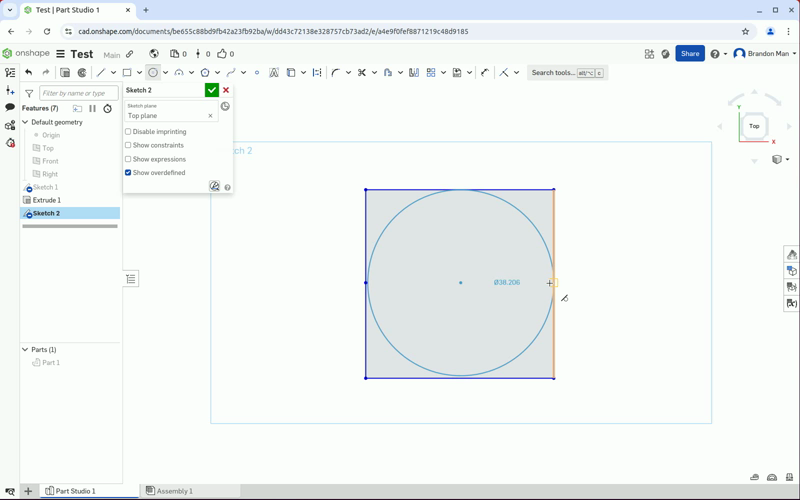
key(esc)
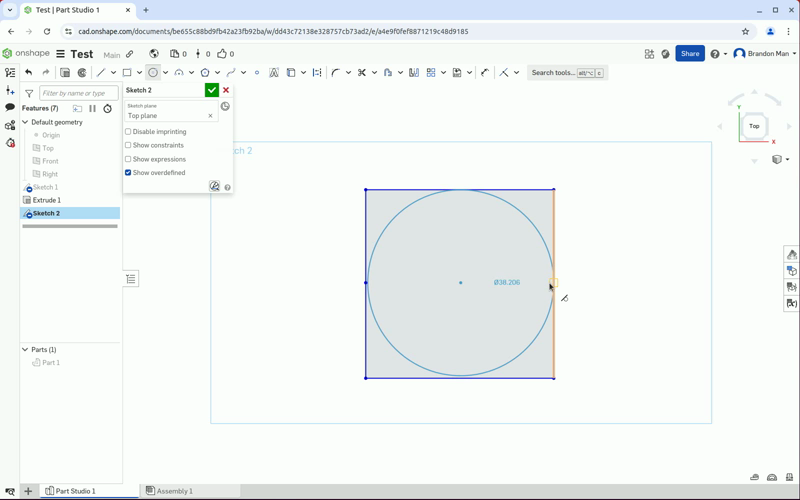
mouse_move(544, 339)
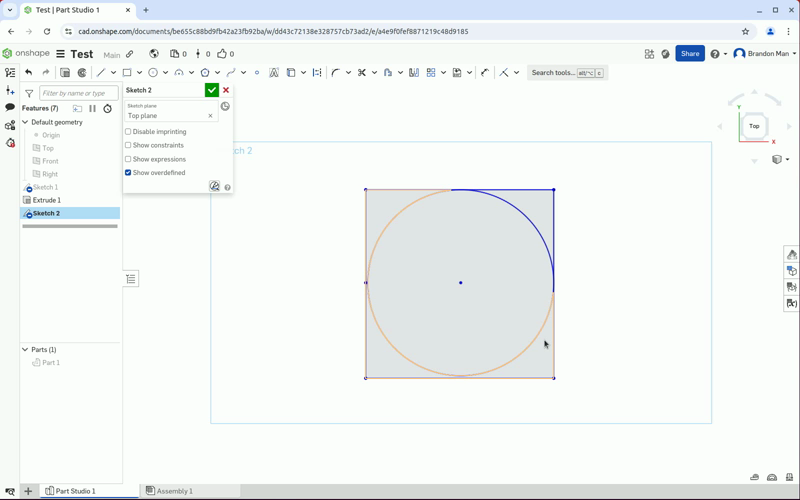
click(544, 339)
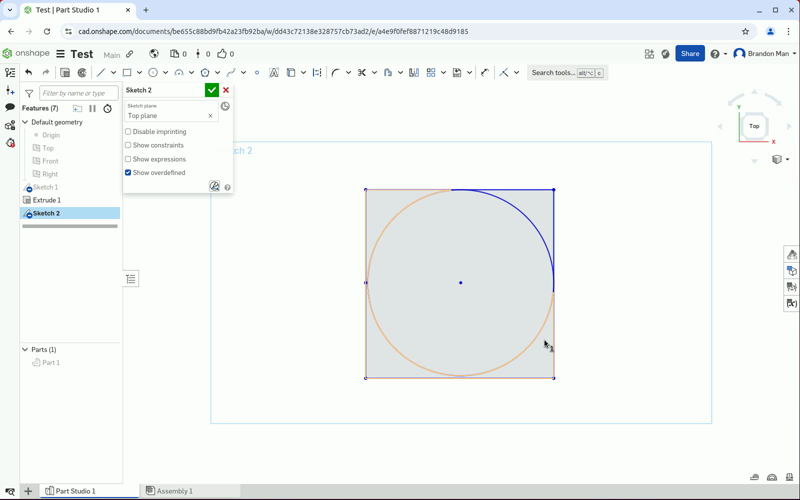
mouse_move(73, 352)
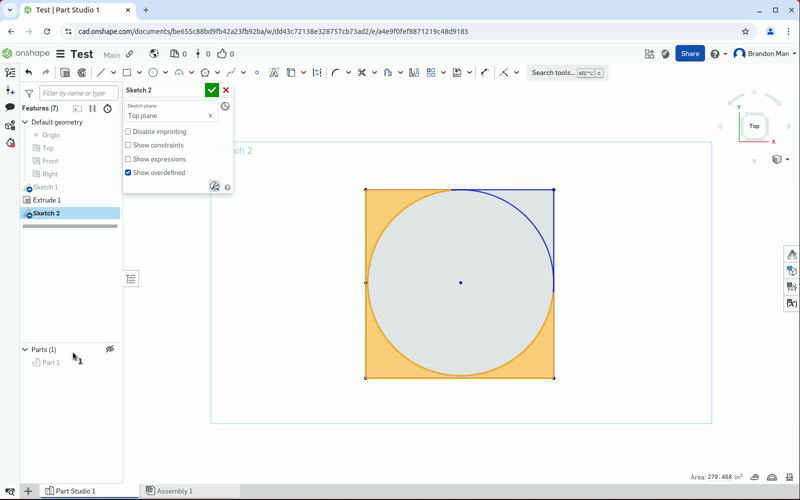
key(shift+y)
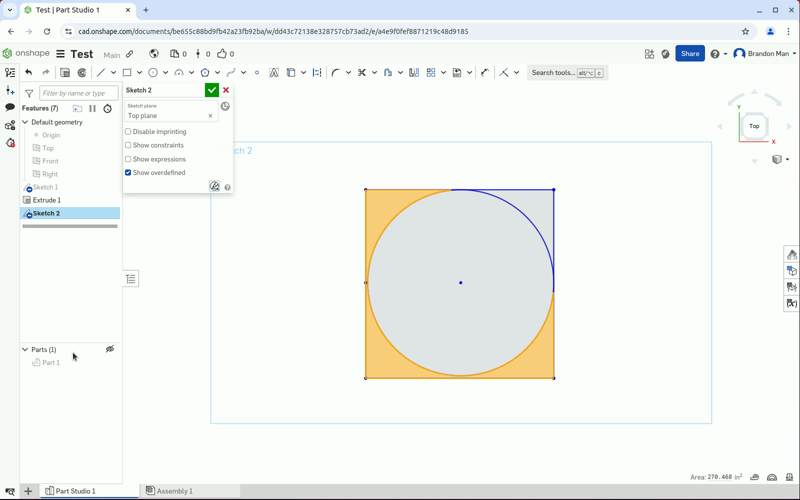
key(shift+e)
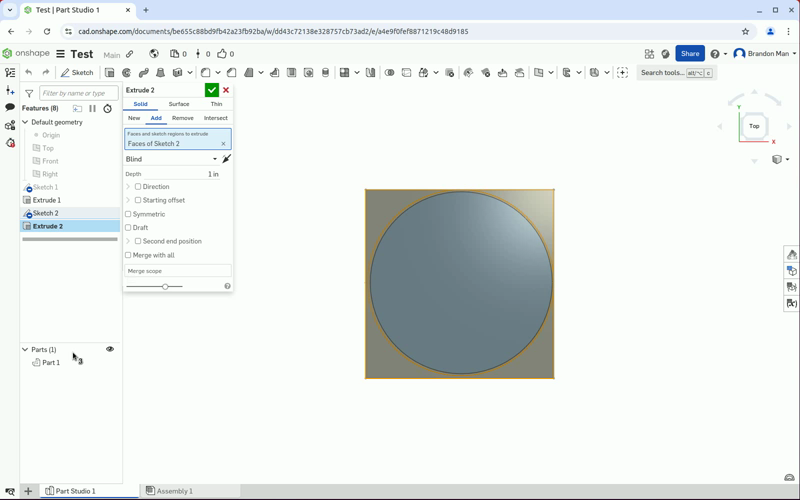
mouse_move(143, 106)
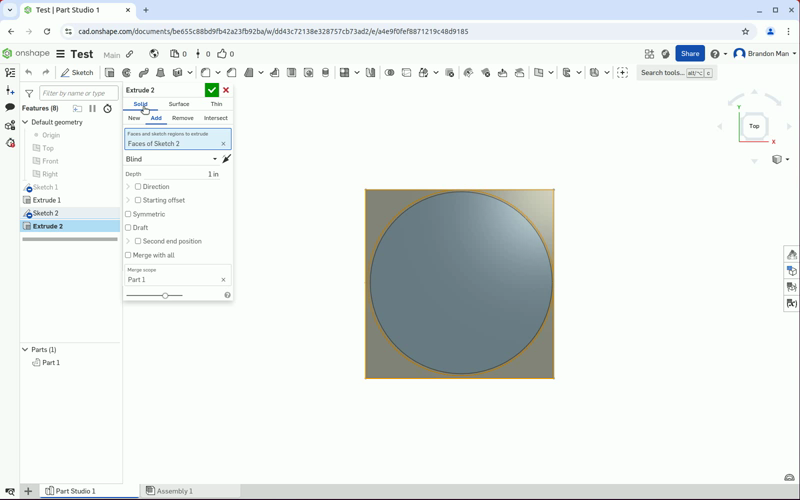
click(143, 106)
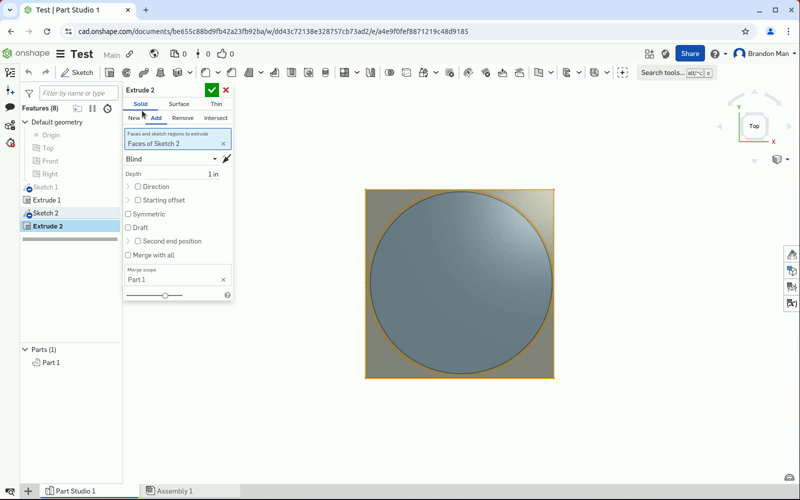
mouse_move(137, 120)
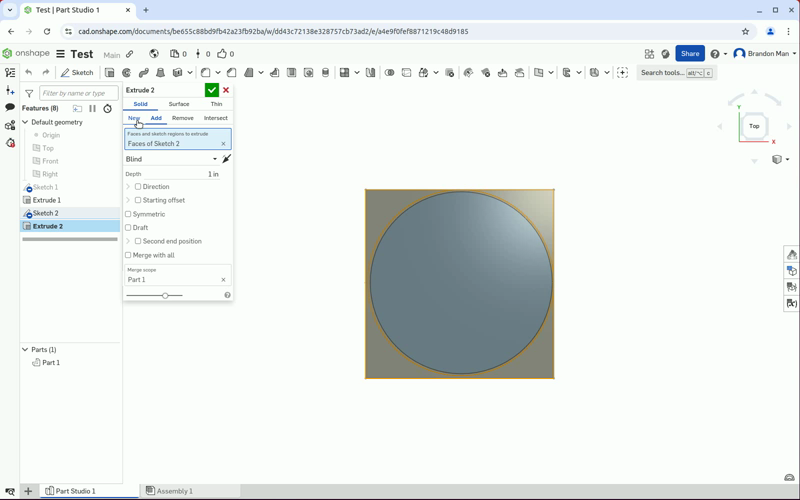
click(137, 120)
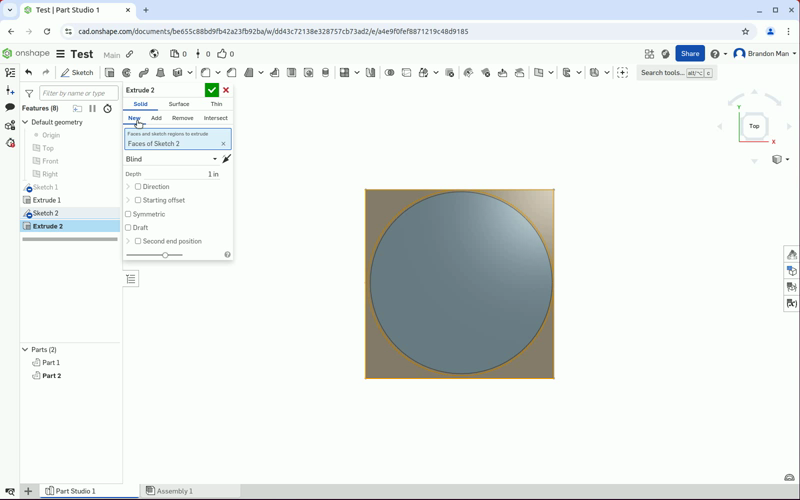
key(tab, 4)
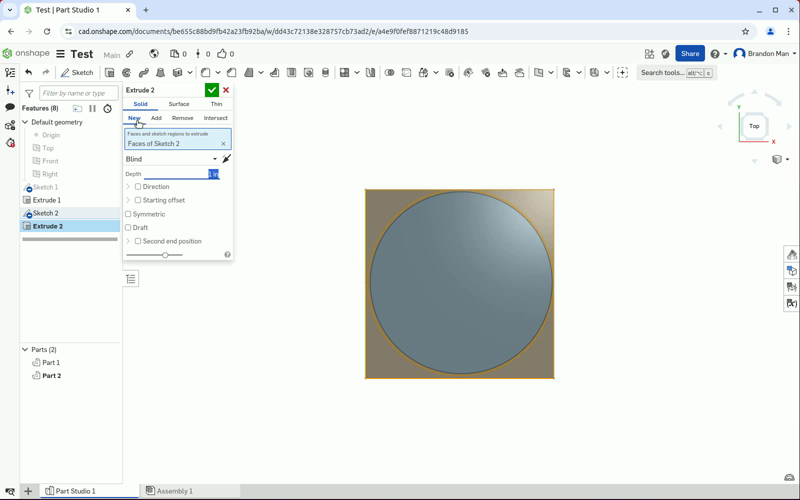
text(4.574)
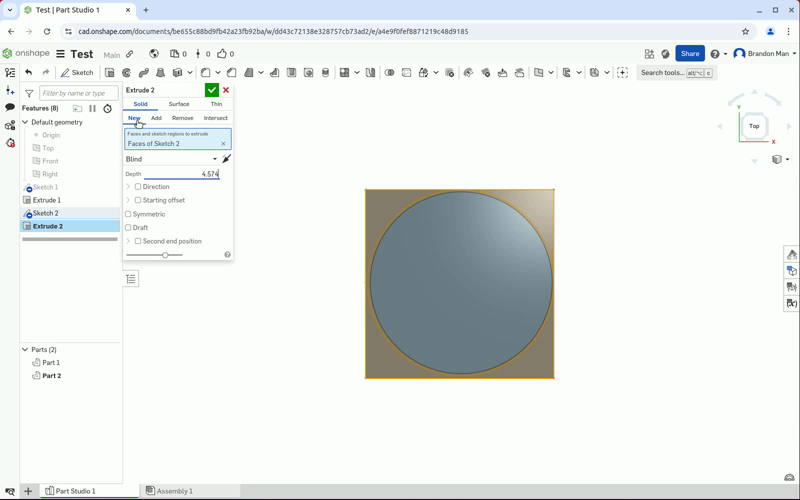
key(enter)
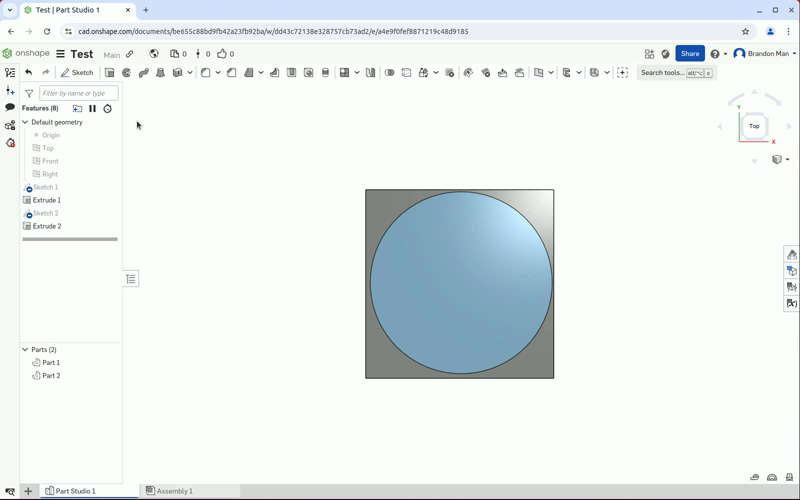
key(shift+h)
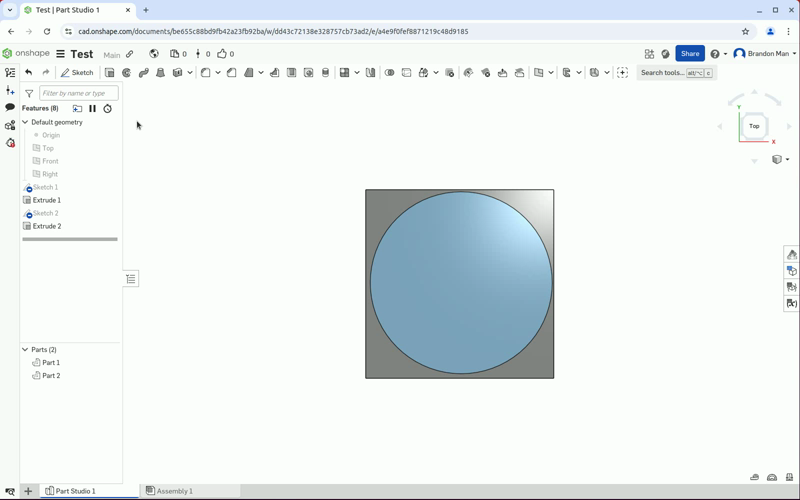
key(shift+h)
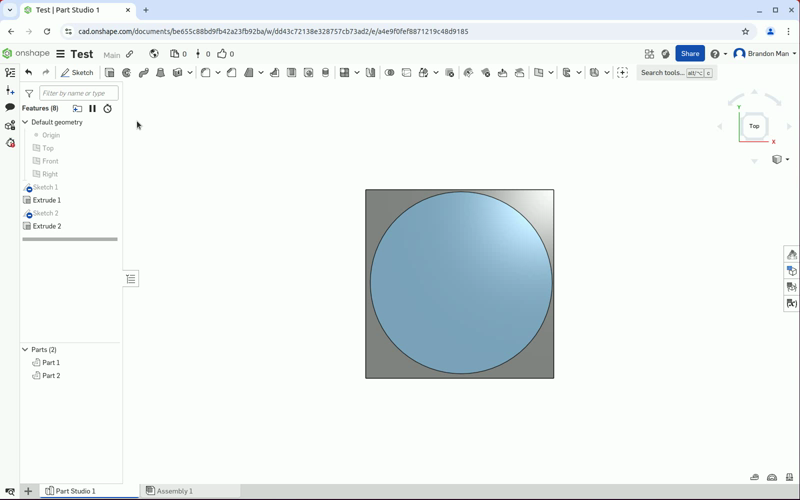
mouse_move(73, 189)
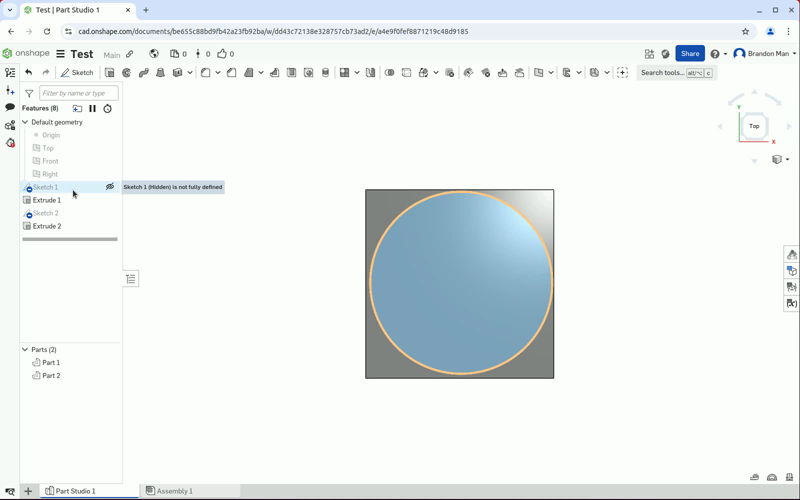
click(73, 189)
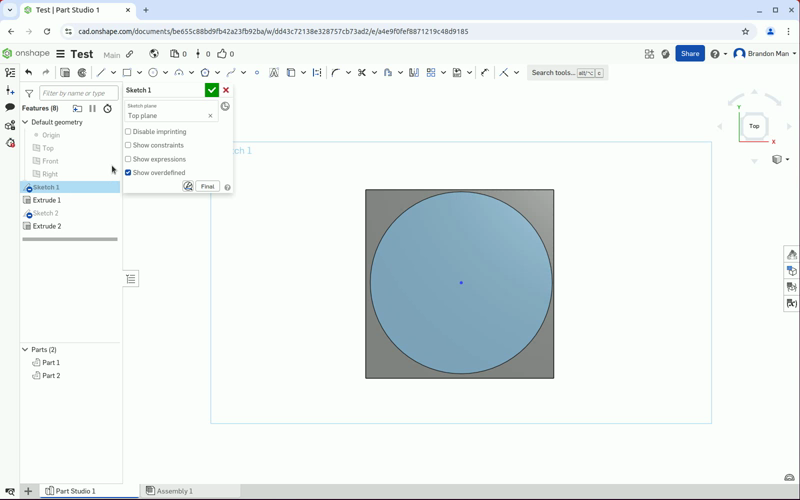
mouse_move(229, 92)
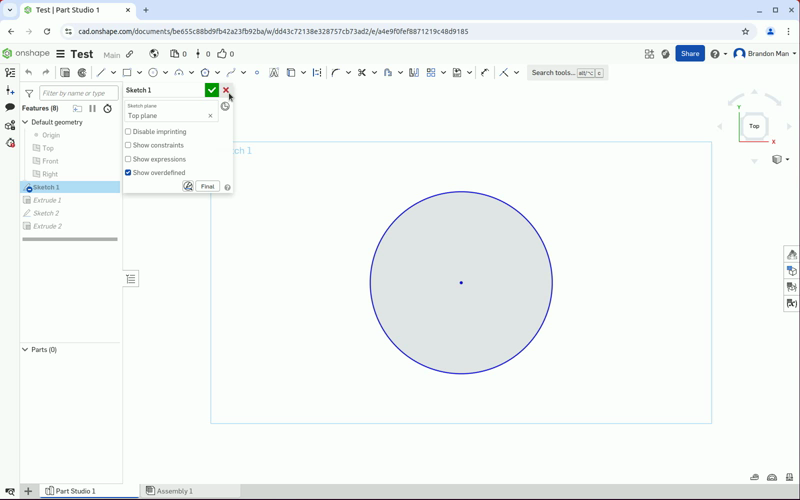
click(229, 92)
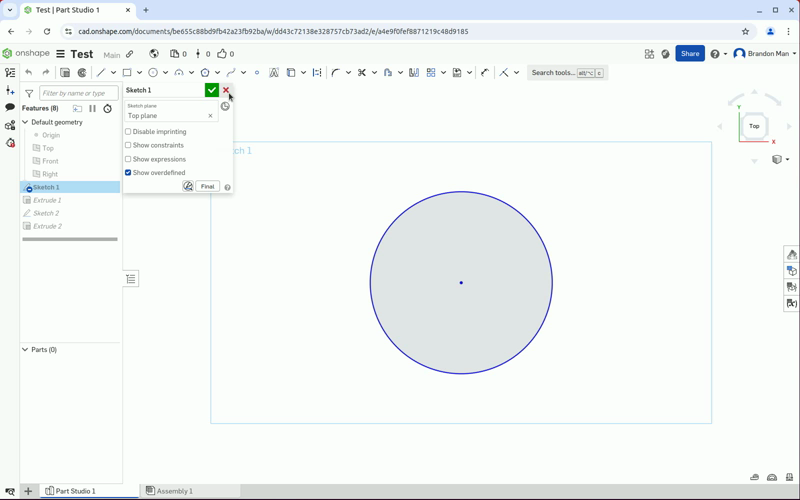
key(shift+s)
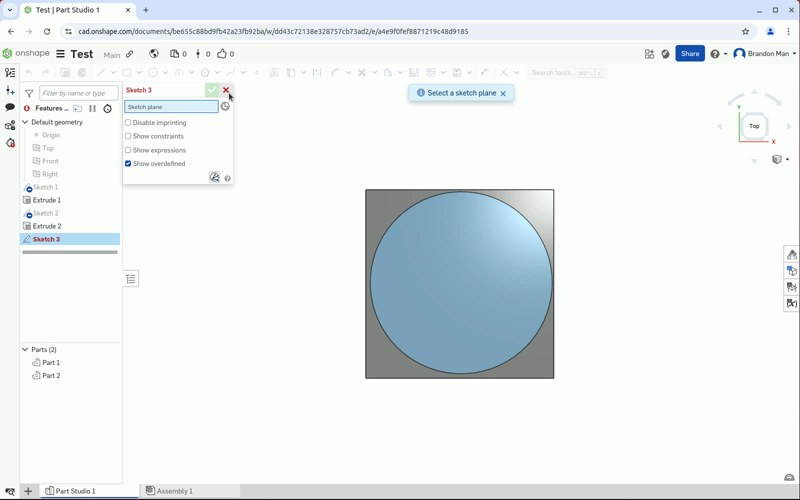
mouse_move(73, 150)
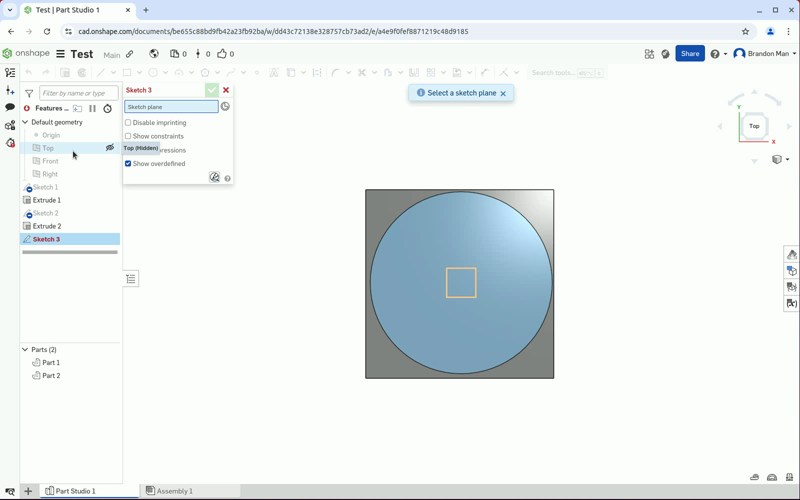
click(73, 150)
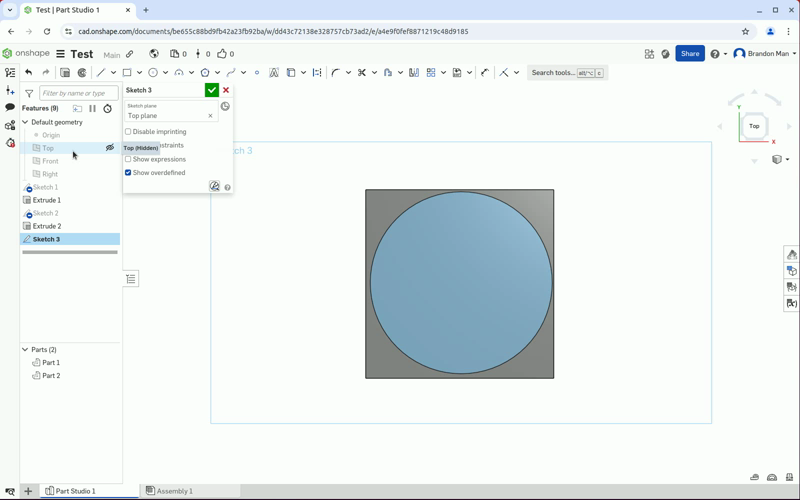
mouse_move(73, 352)
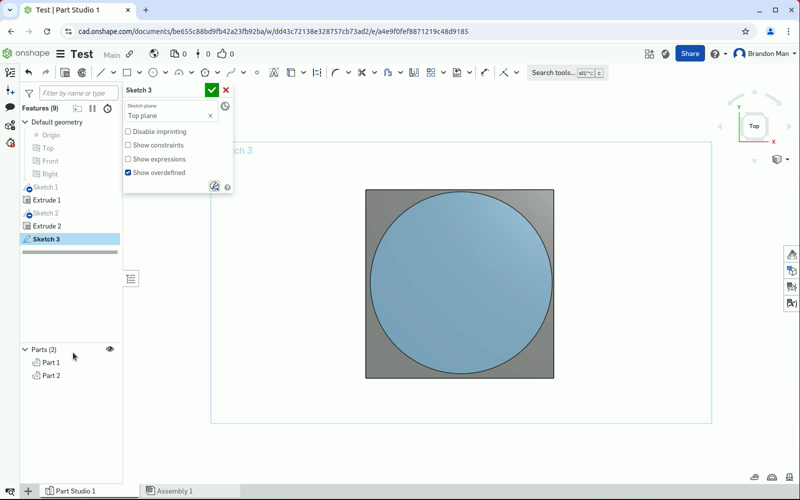
key(y)
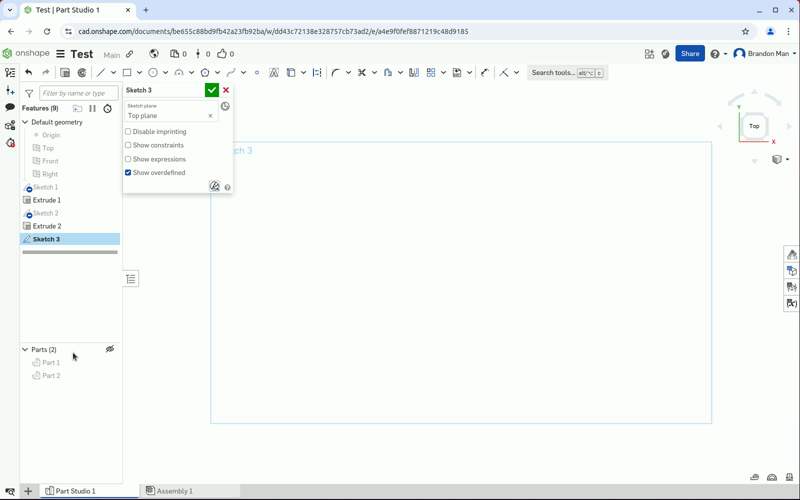
key(l)
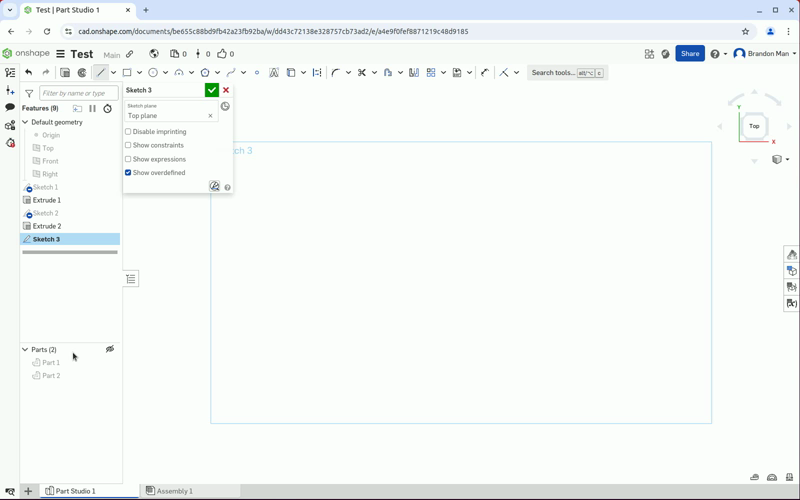
key_down(shift)
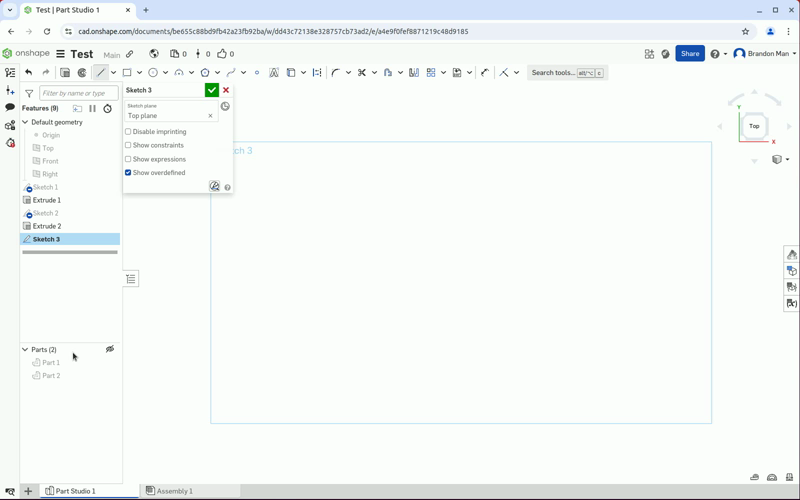
mouse_move(365, 378)
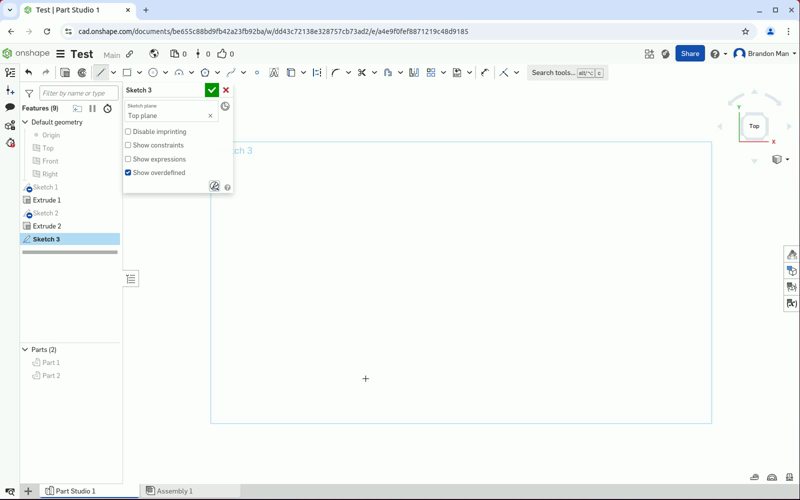
click(365, 378)
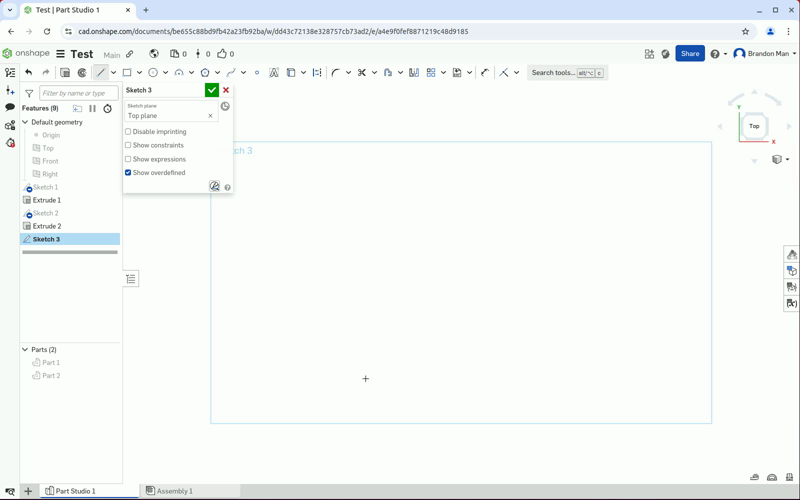
key_up(shift)
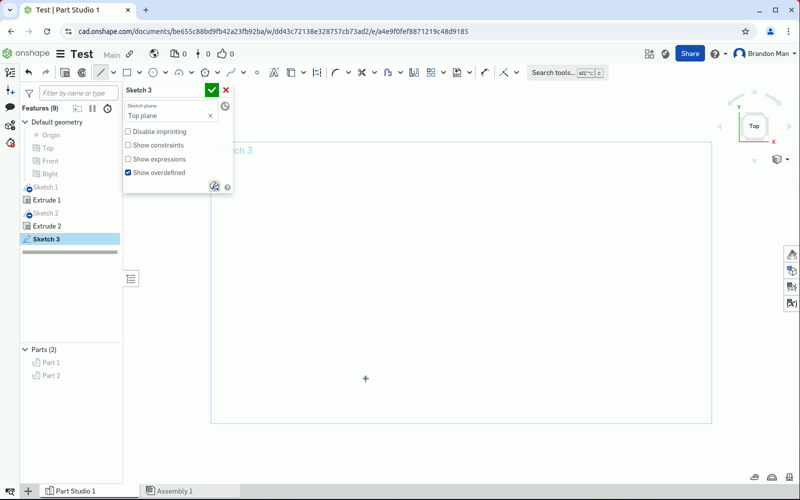
key_down(shift)
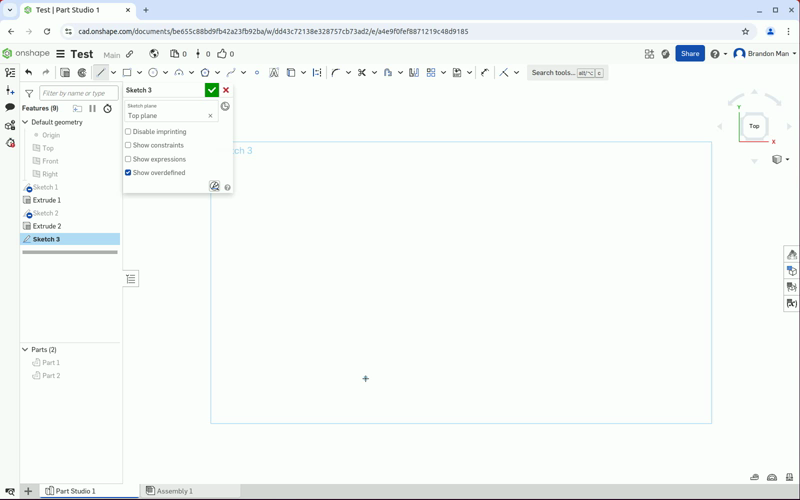
mouse_move(553, 378)
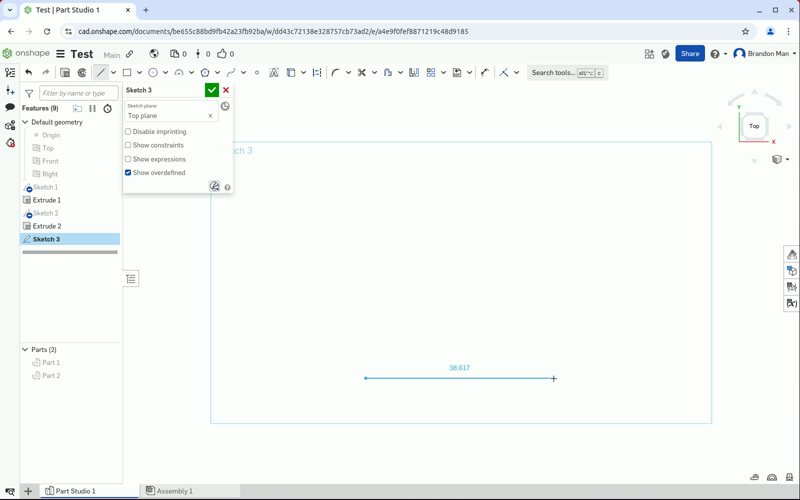
click(553, 378)
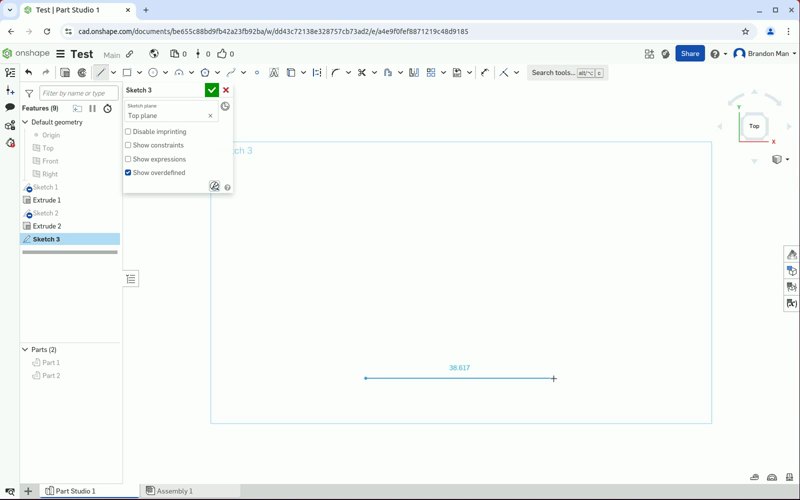
key_up(shift)
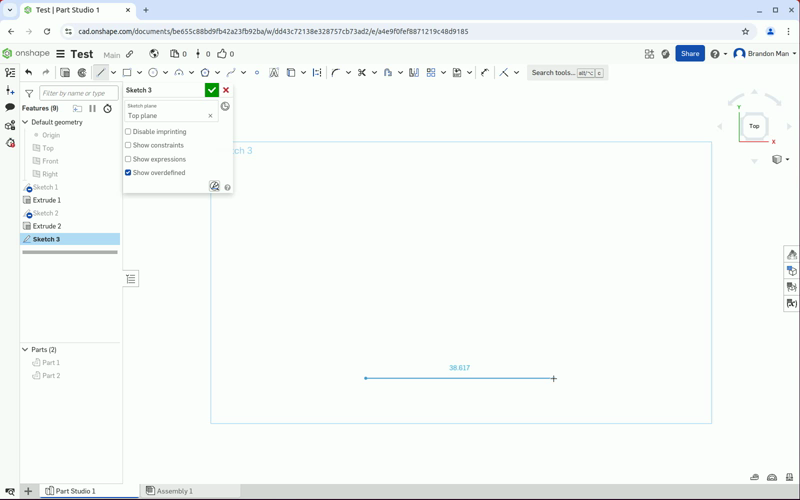
key_down(shift)
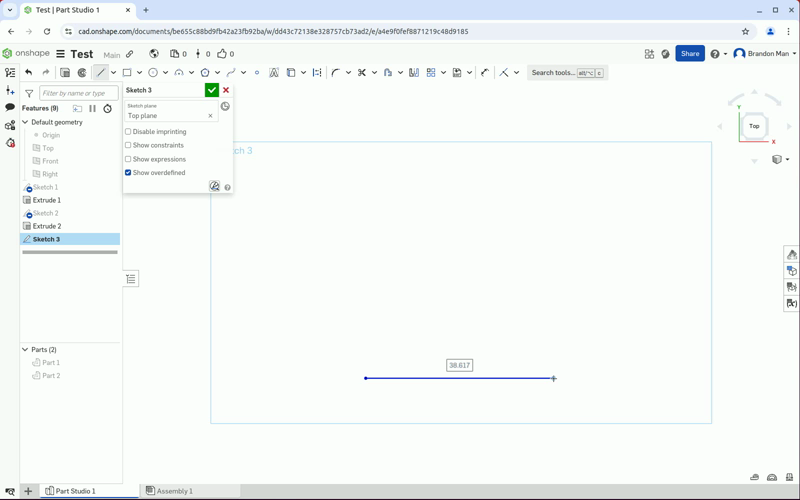
mouse_move(553, 189)
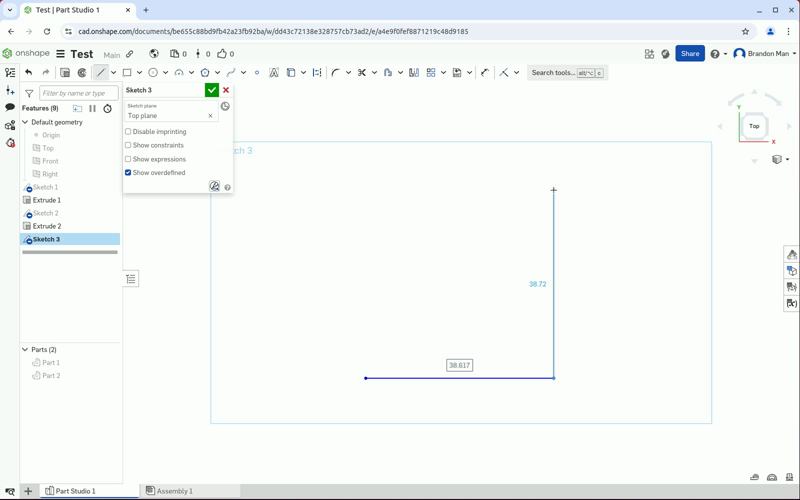
click(553, 189)
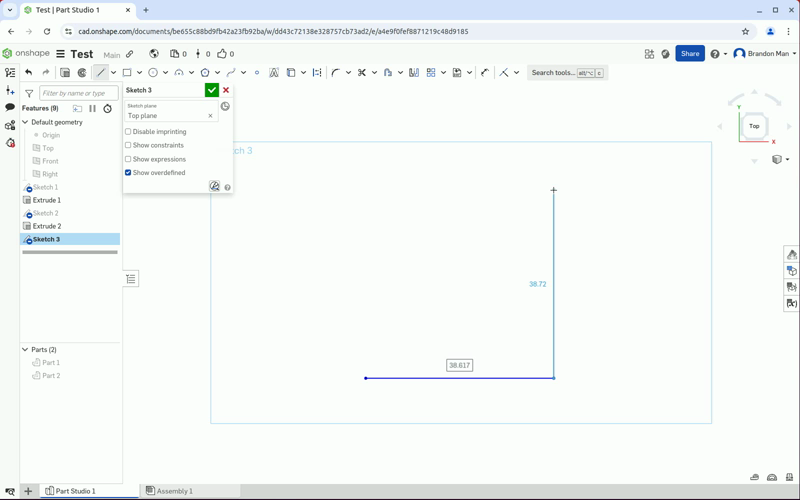
key_up(shift)
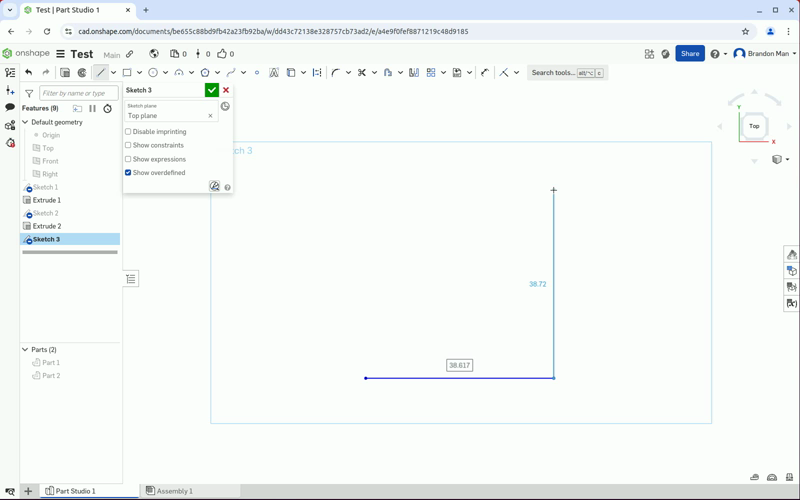
key_down(shift)
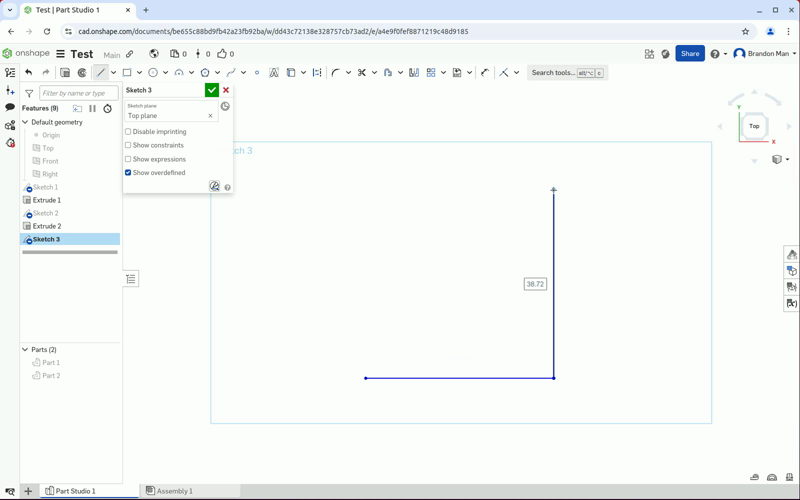
mouse_move(365, 189)
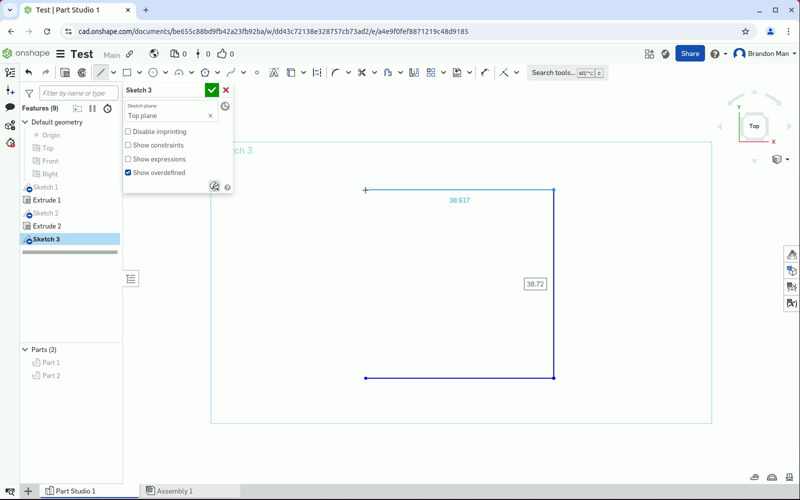
click(365, 189)
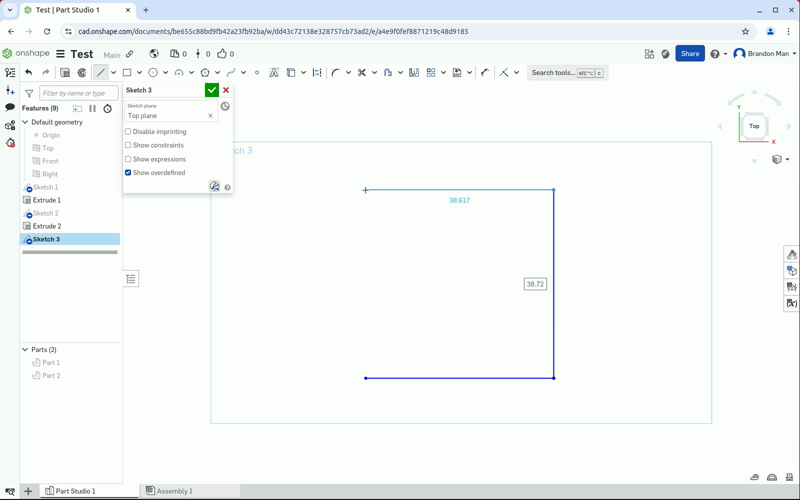
key_up(shift)
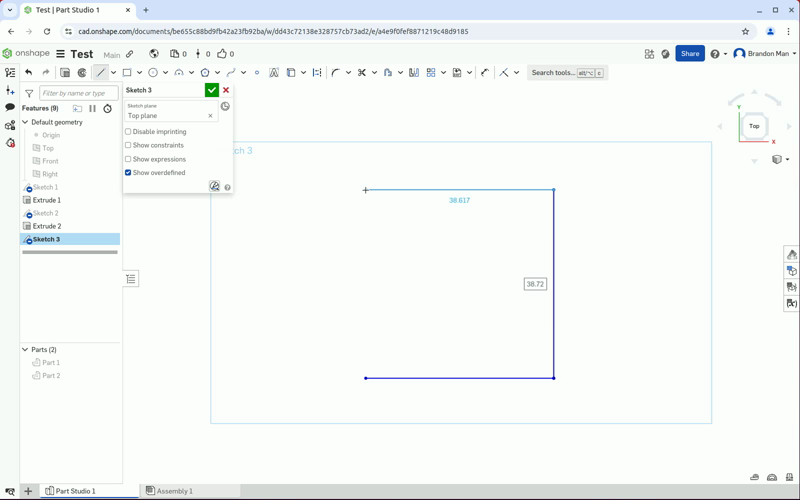
key_down(shift)
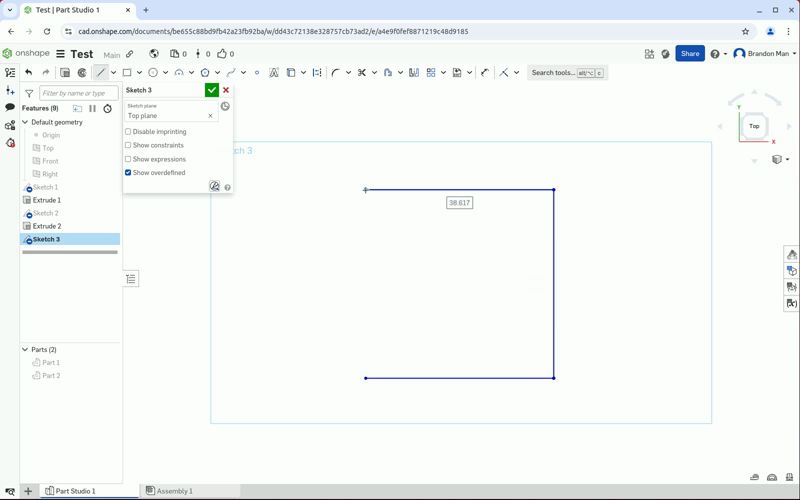
mouse_move(365, 282)
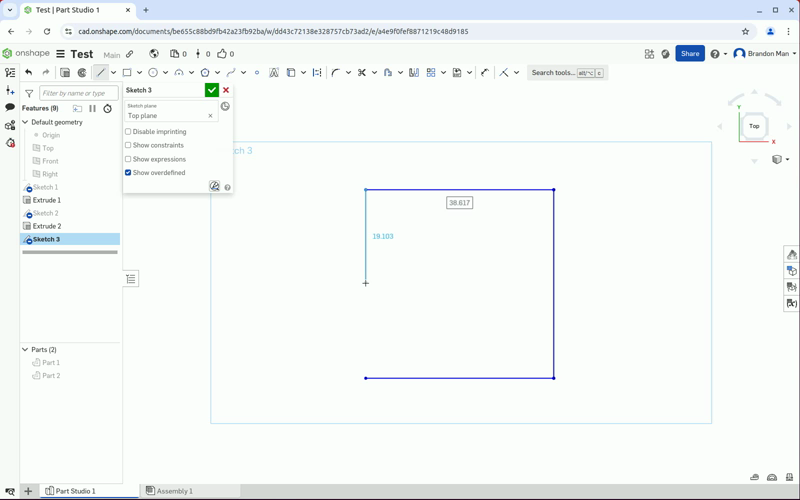
click(365, 282)
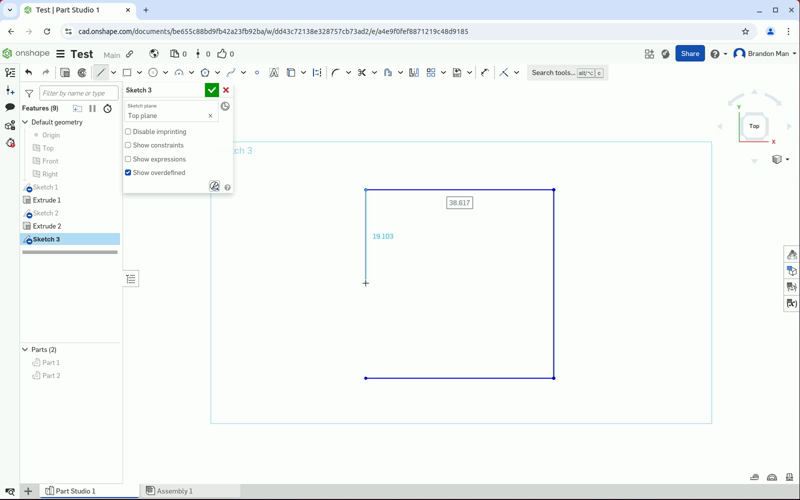
key_up(shift)
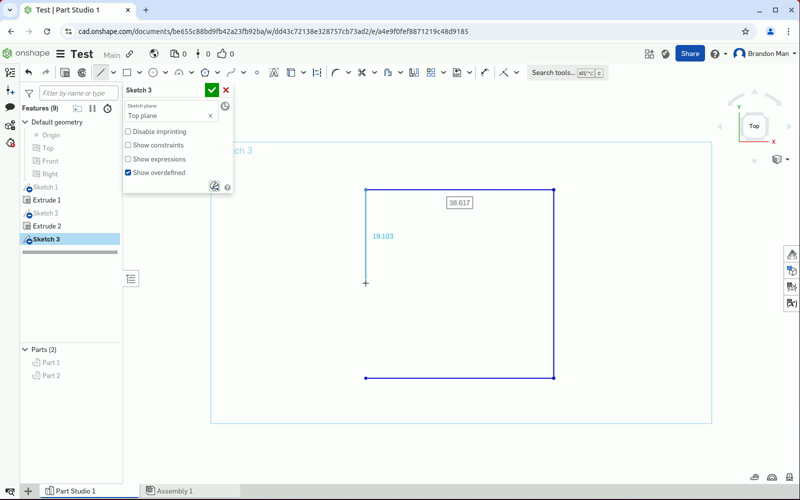
key_down(shift)
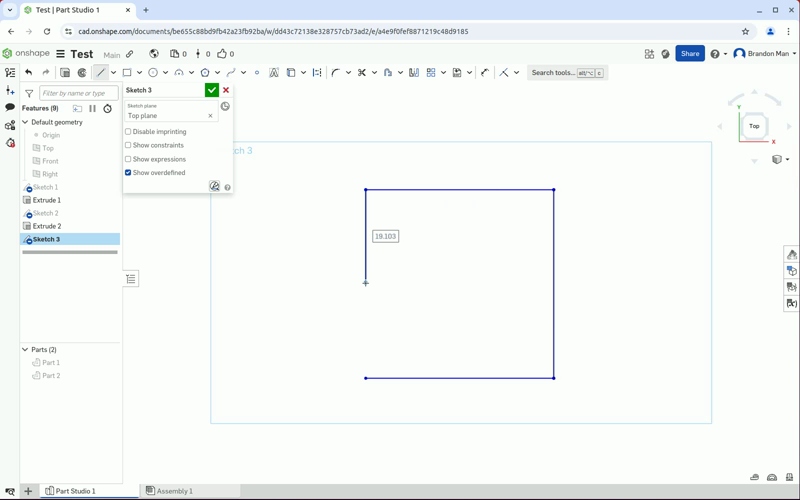
mouse_move(365, 378)
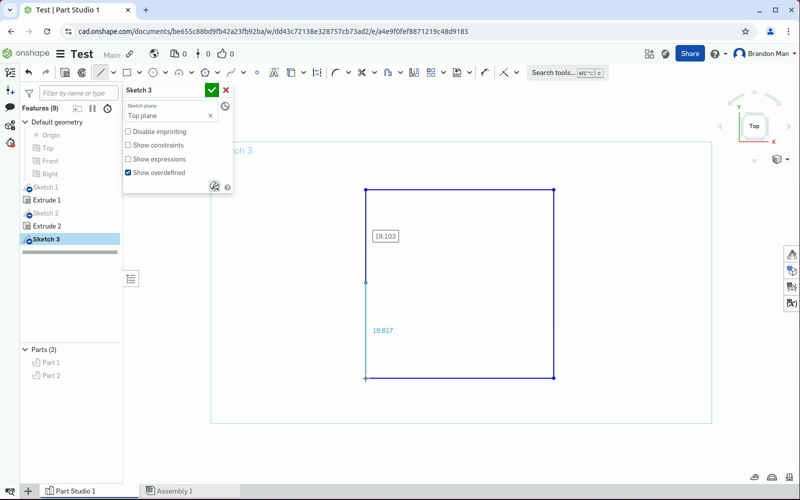
key_up(shift)
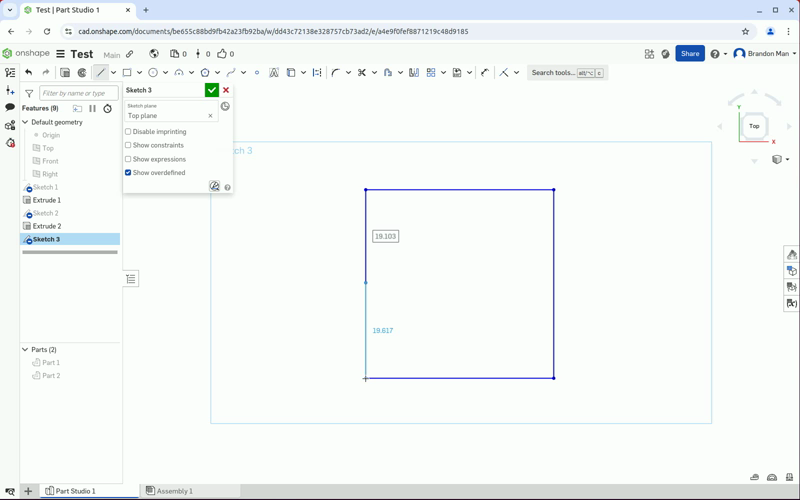
click(365, 378)
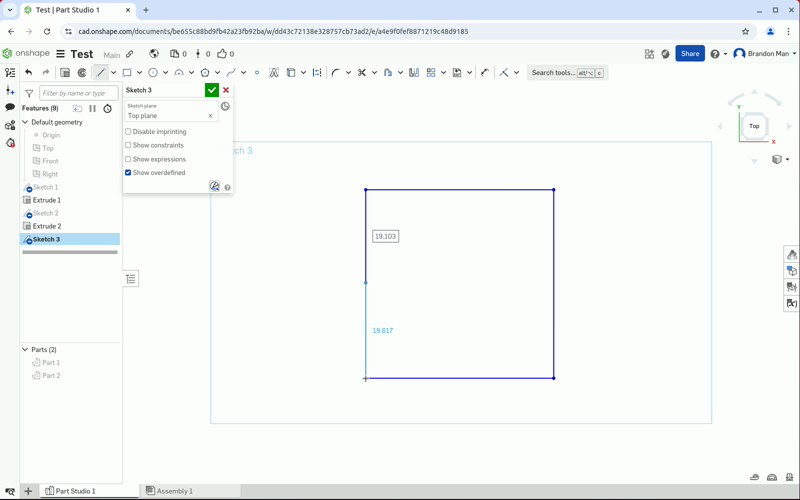
key(esc)
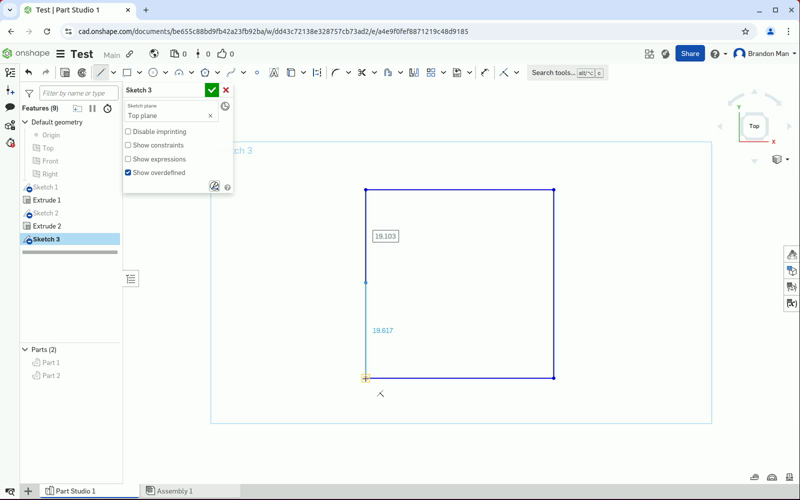
key(c)
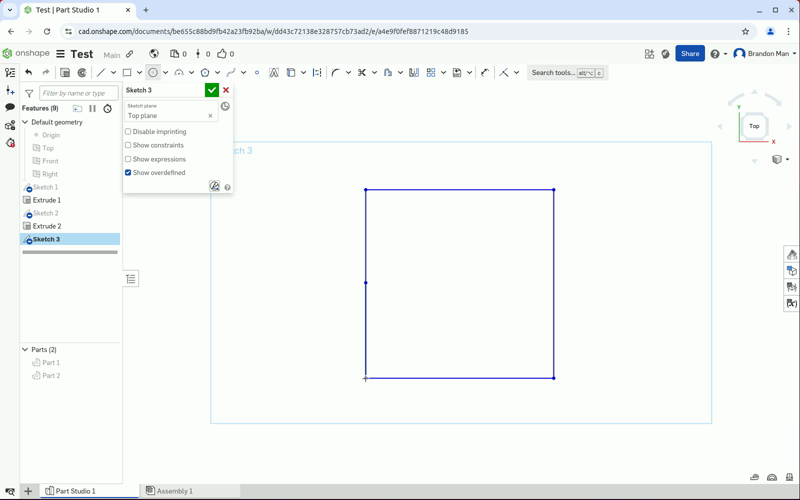
key_down(shift)
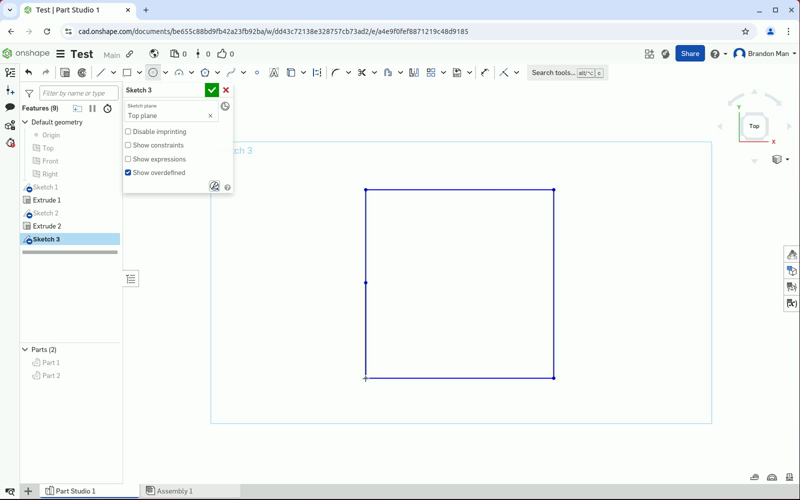
mouse_move(460, 282)
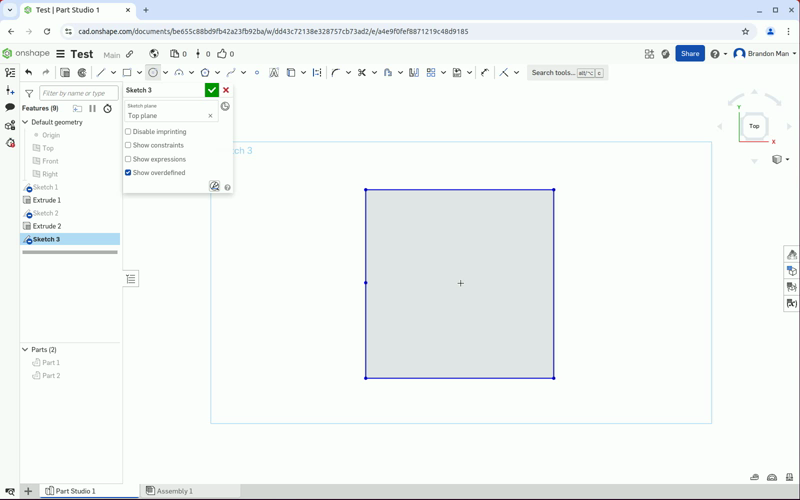
click(460, 282)
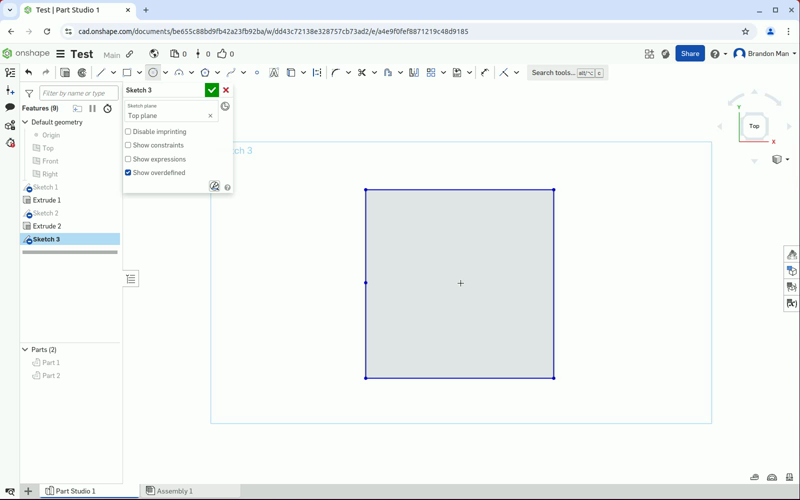
key_up(shift)
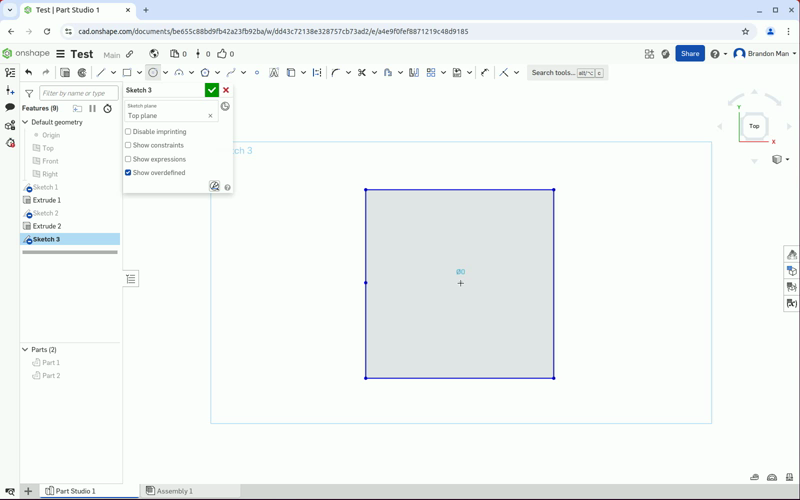
mouse_move(549, 282)
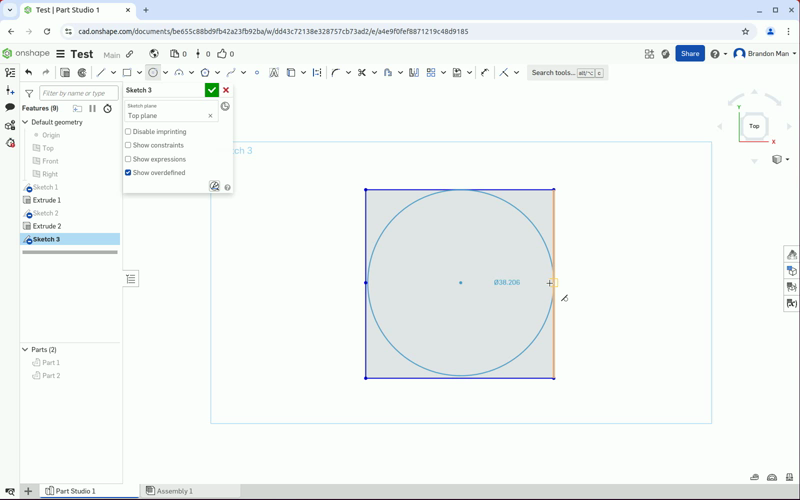
click(549, 282)
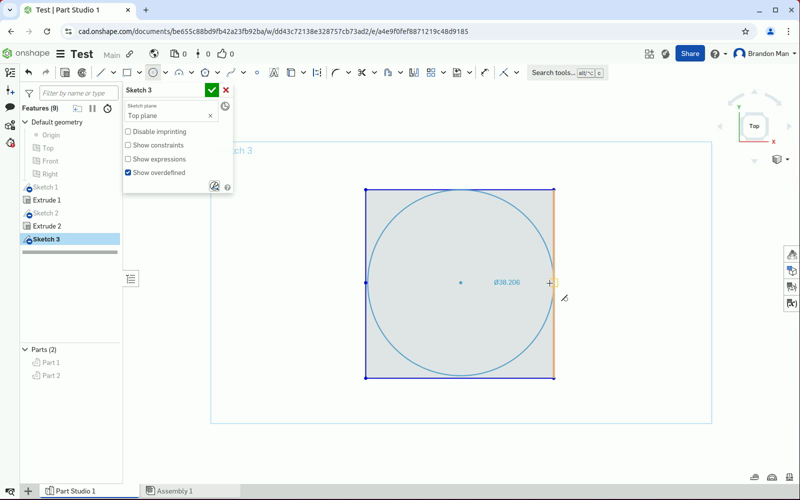
key(esc)
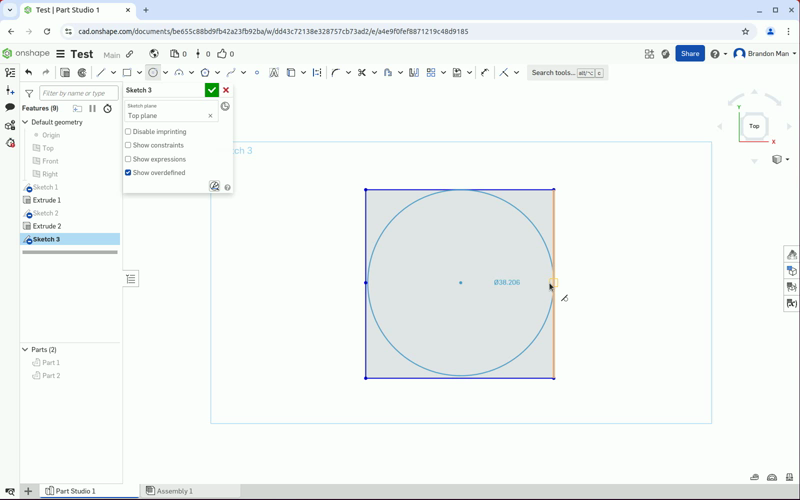
mouse_move(529, 210)
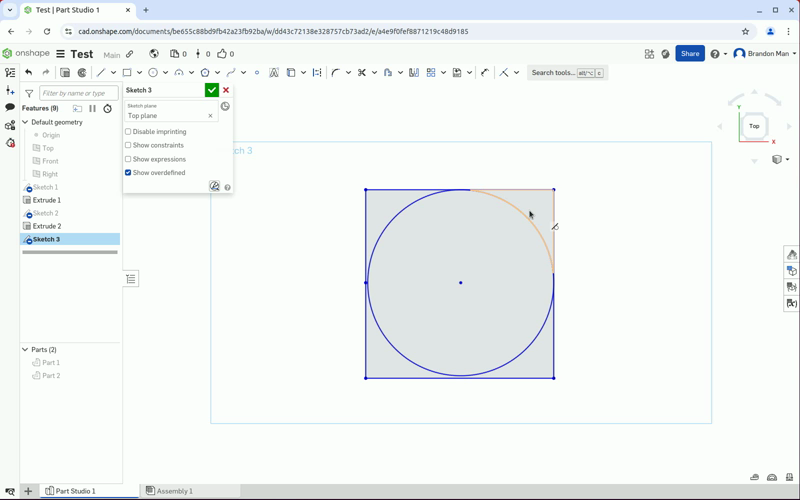
click(529, 210)
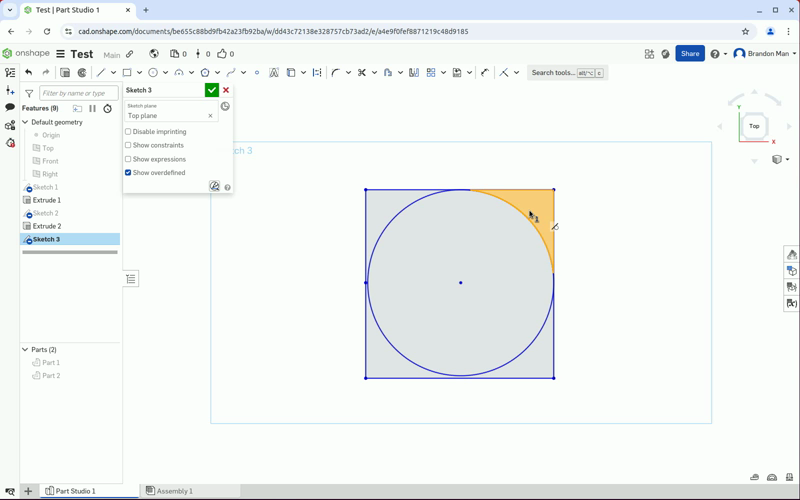
mouse_move(73, 352)
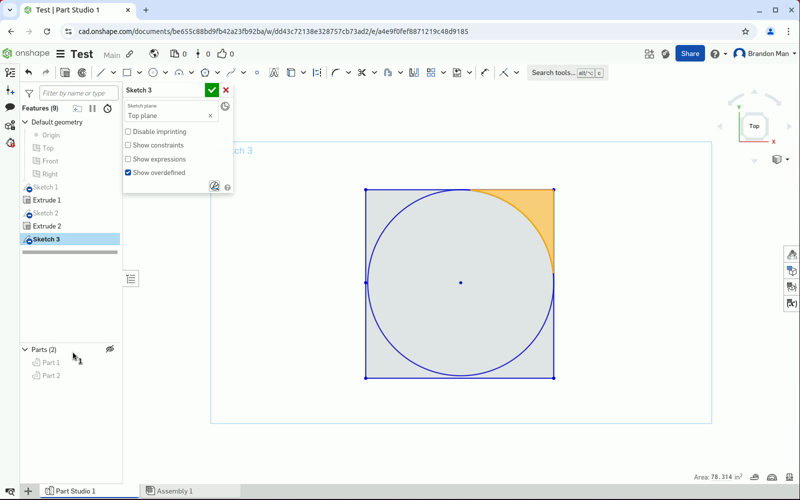
key(shift+y)
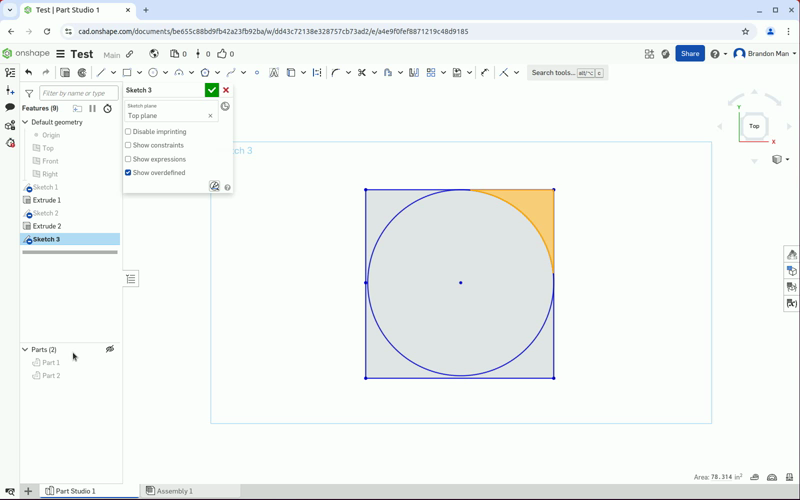
key(shift+e)
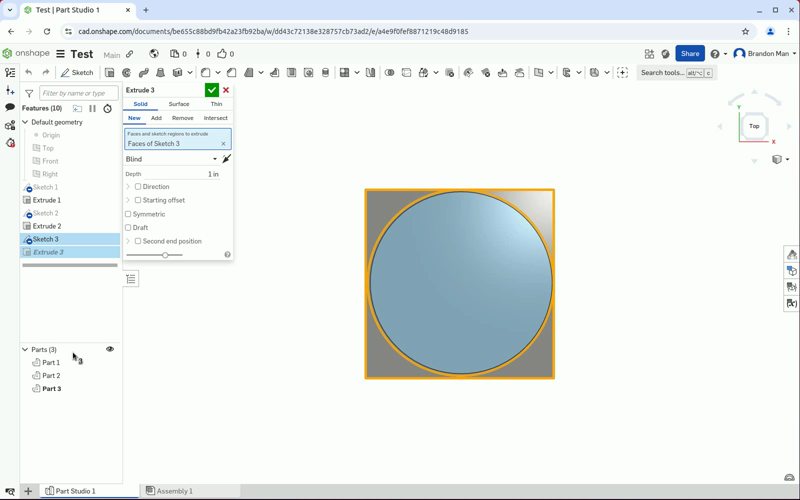
mouse_move(143, 106)
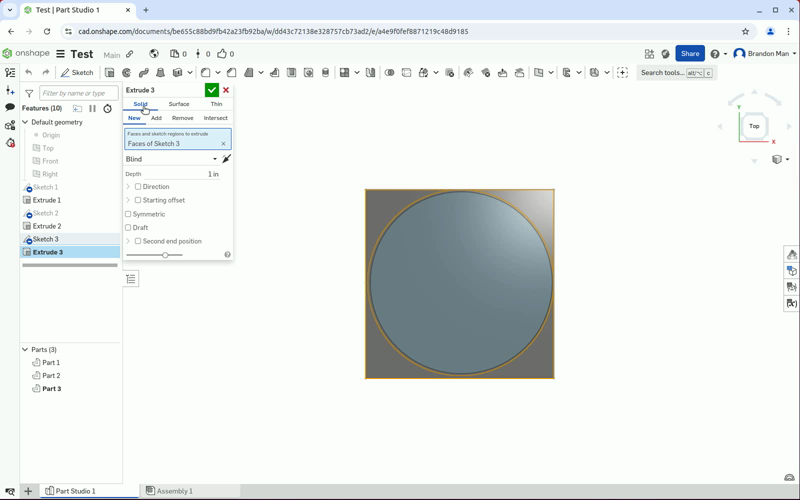
click(143, 106)
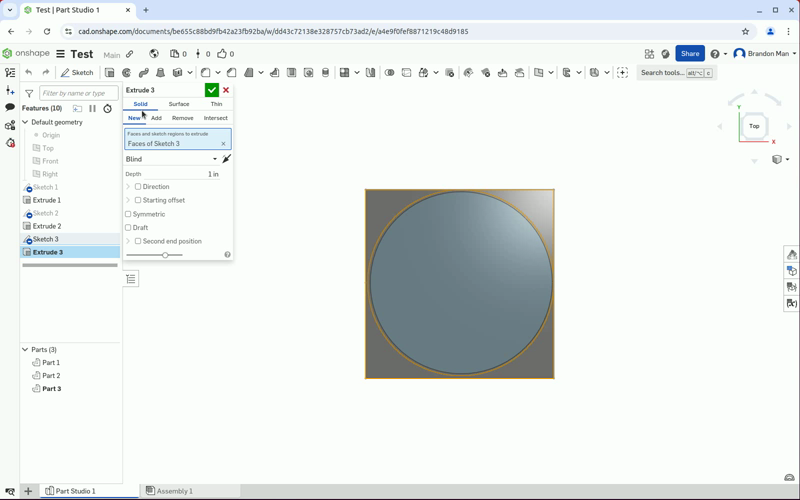
mouse_move(137, 120)
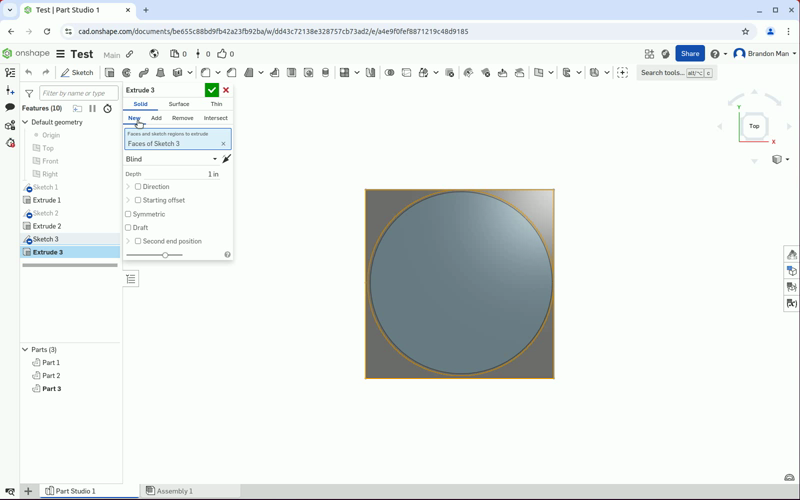
click(137, 120)
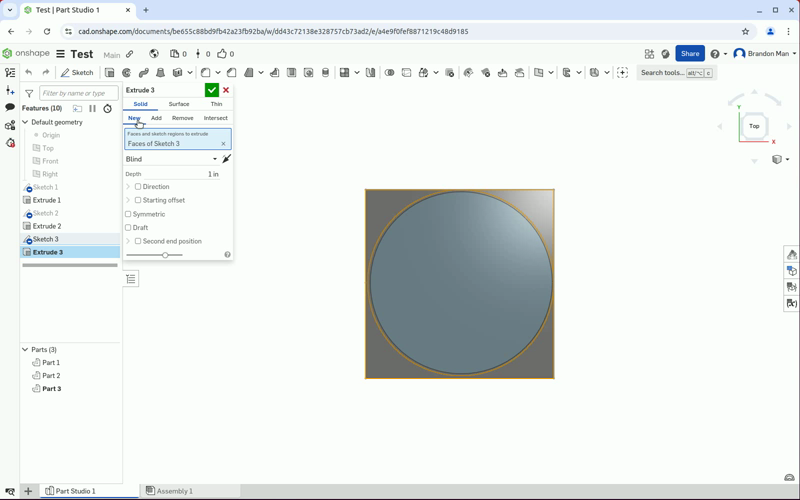
key(tab, 4)
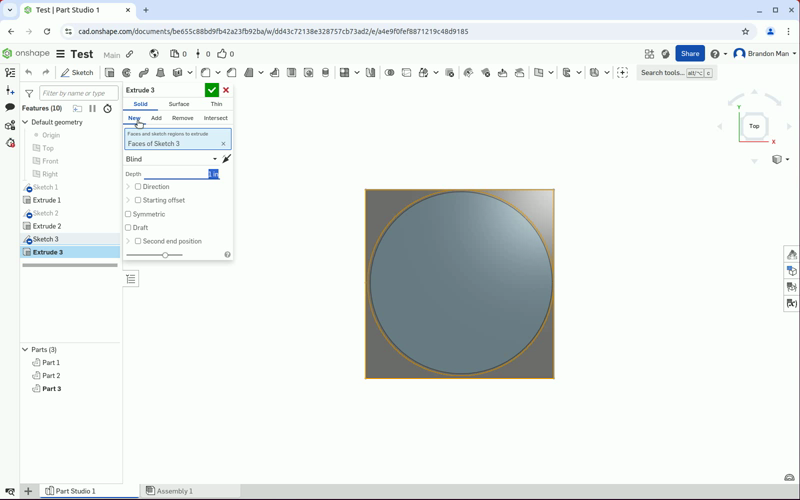
text(23.108)
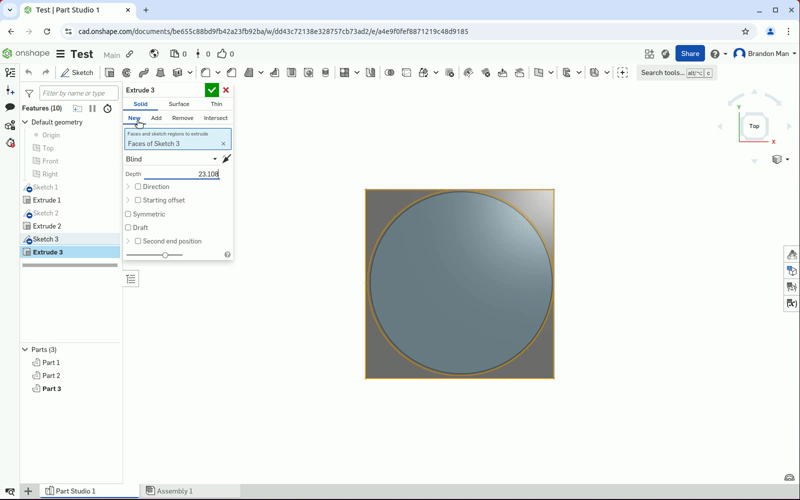
key(enter)
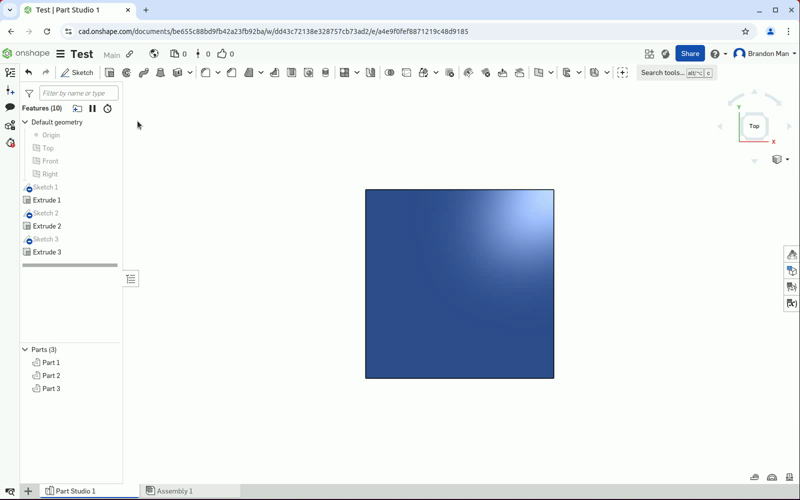
key(shift+h)
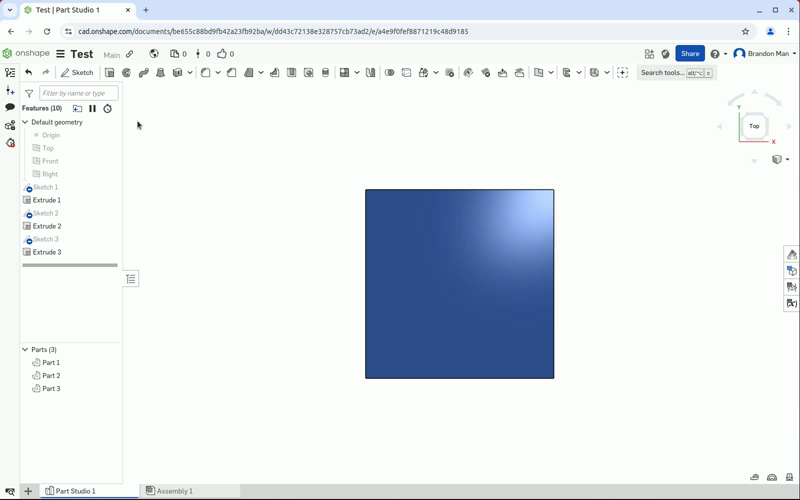
key(shift+h)
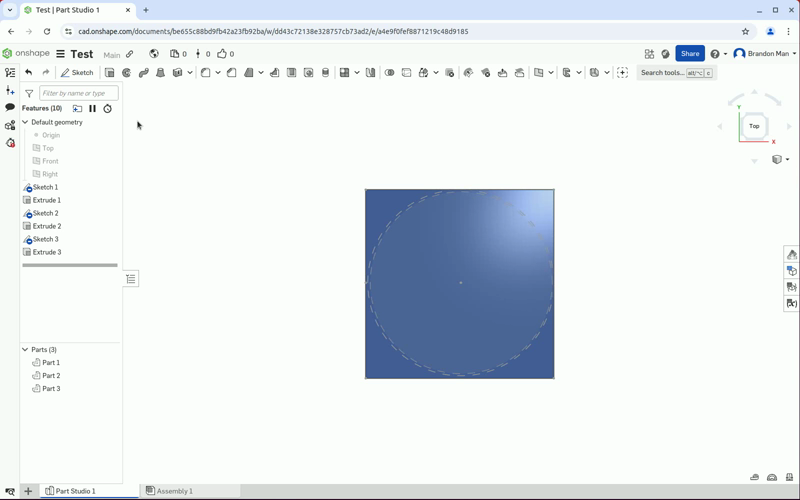
key(shift+7)
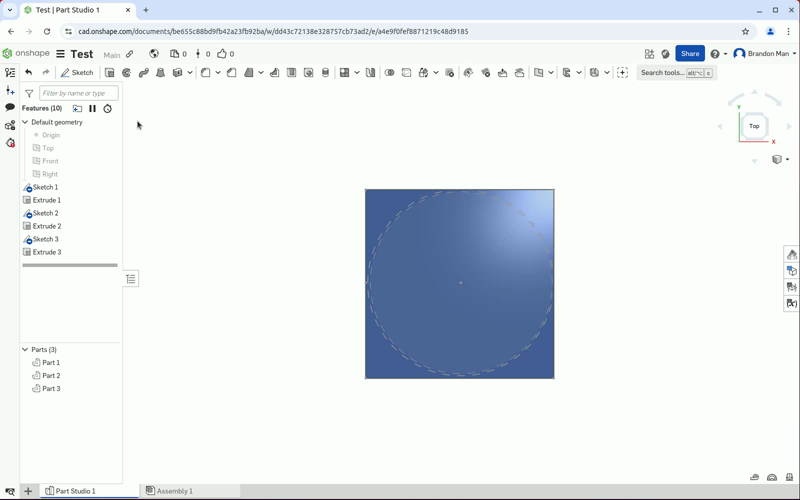
key(up, 3)
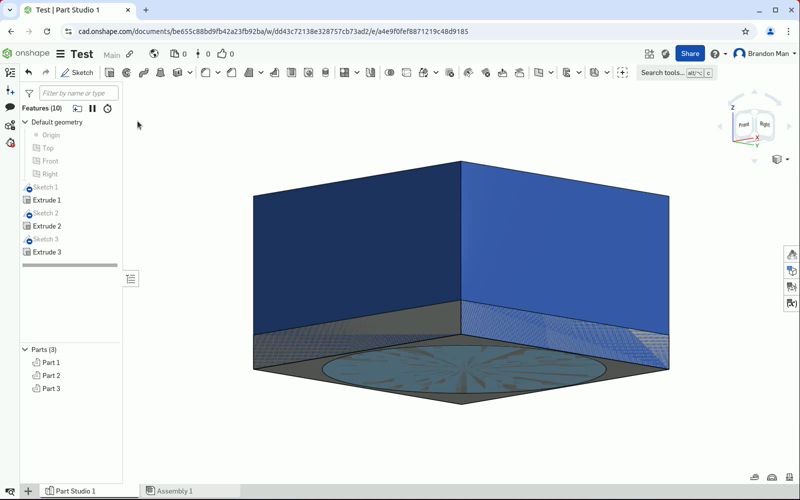
key(left, 3)
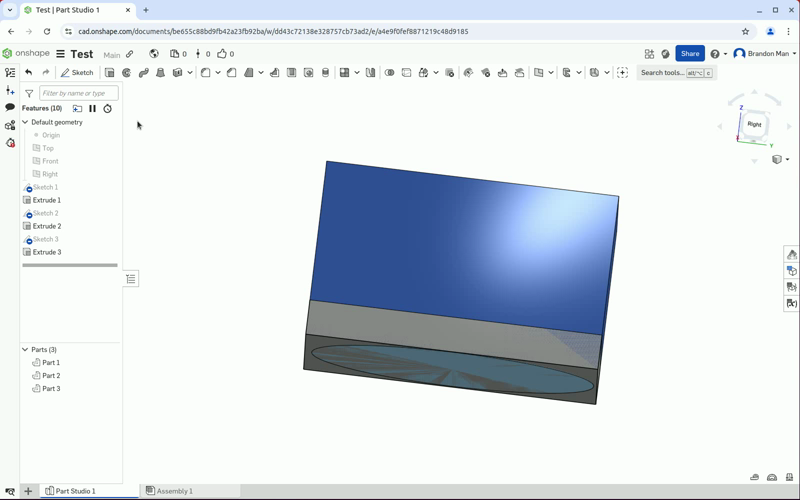
key(right, 3)
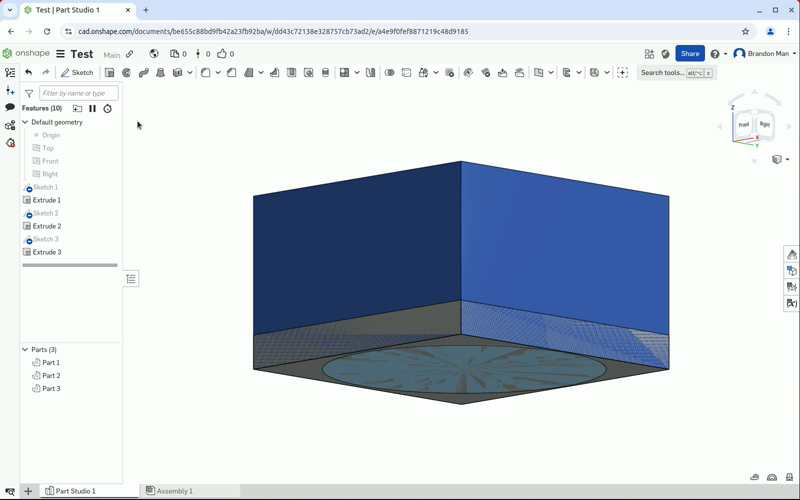
key(down, 3)
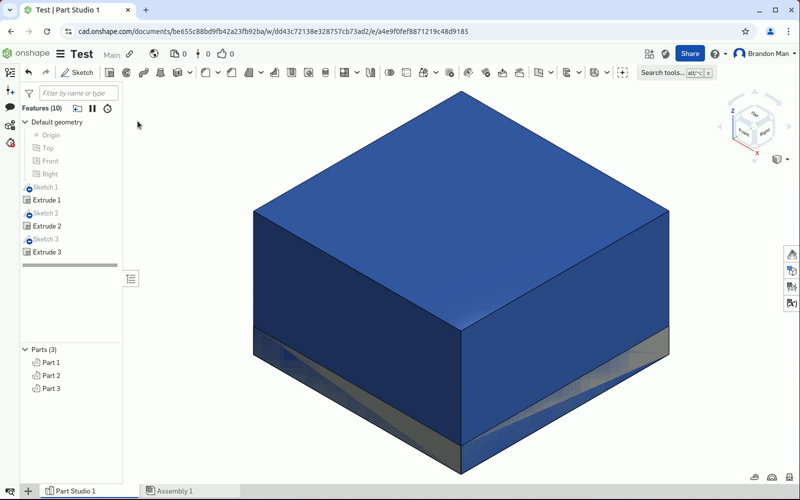
mouse_move(73, 189)
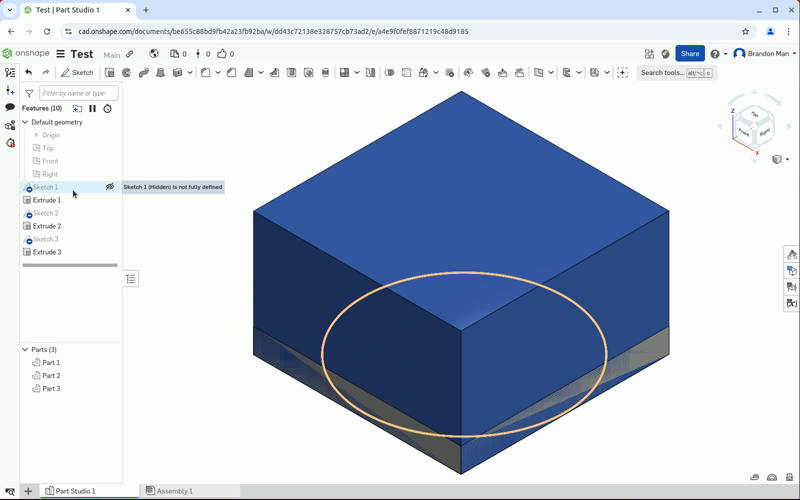
click(73, 189)